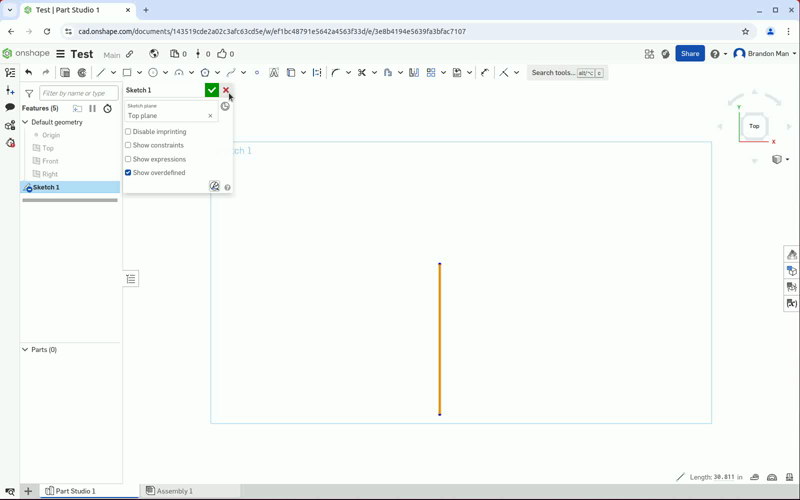
key(shift+h)
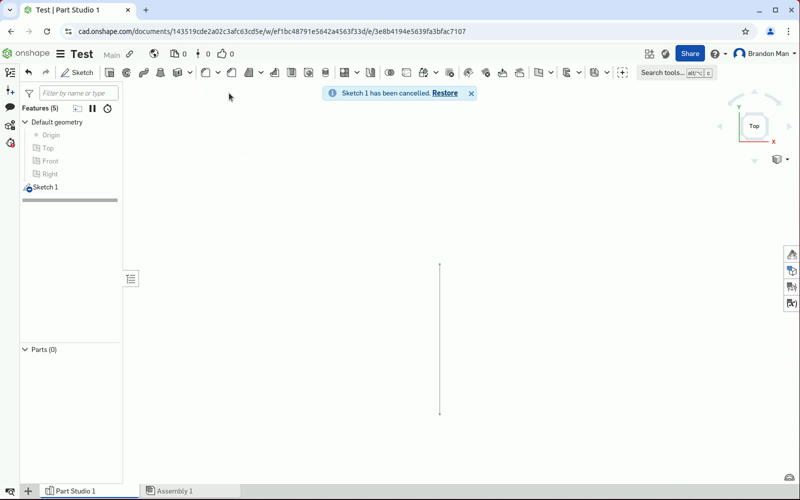
key(shift+s)
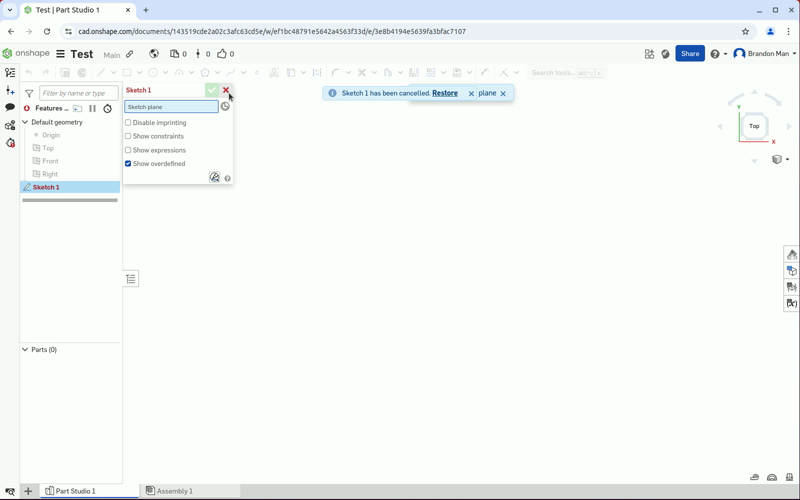
mouse_move(73, 150)
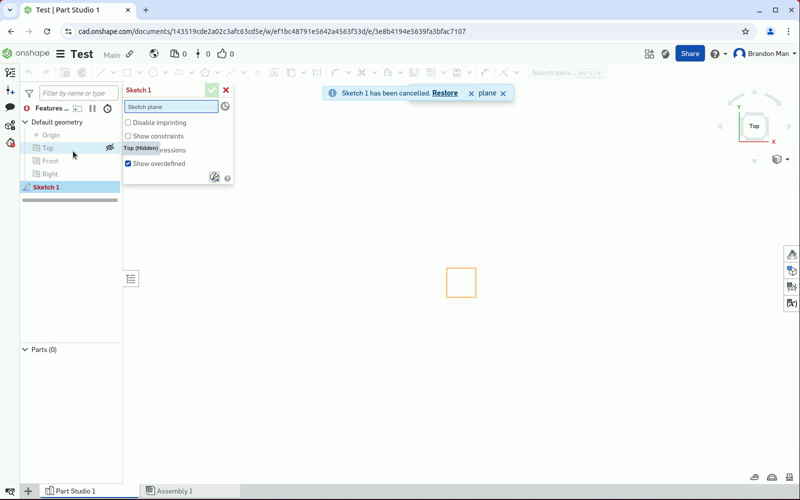
click(73, 150)
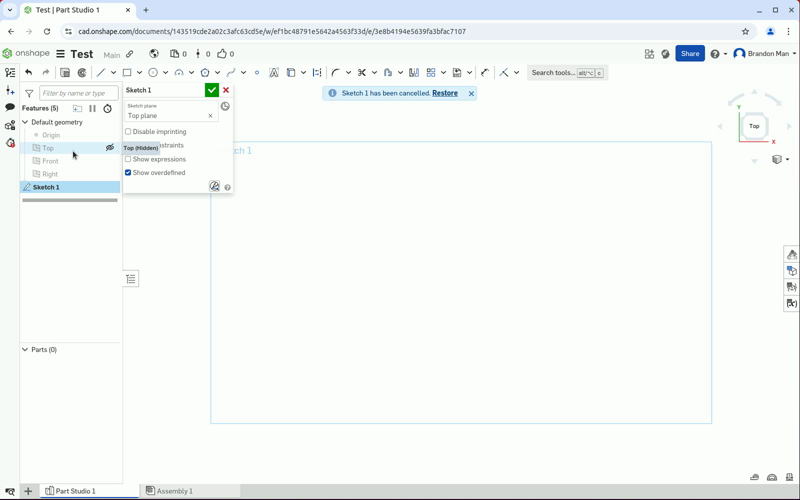
mouse_move(73, 352)
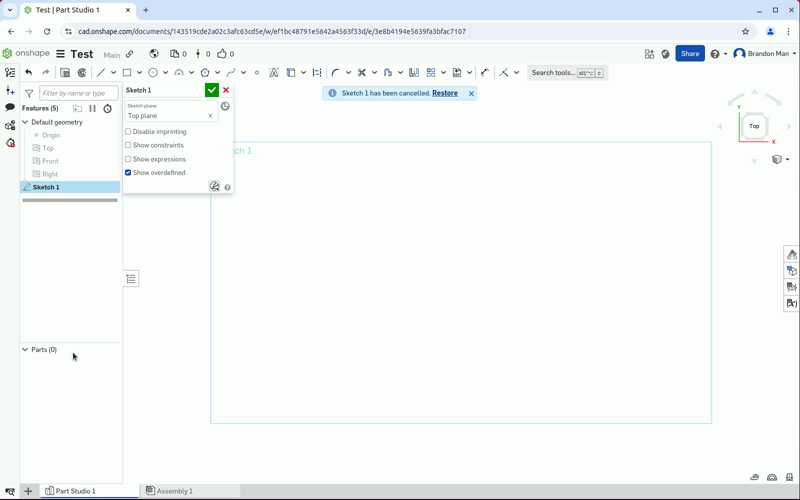
key(y)
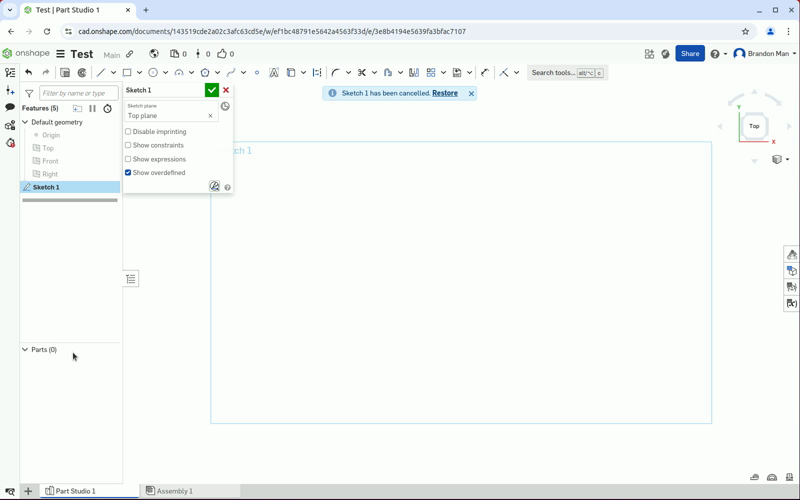
key(l)
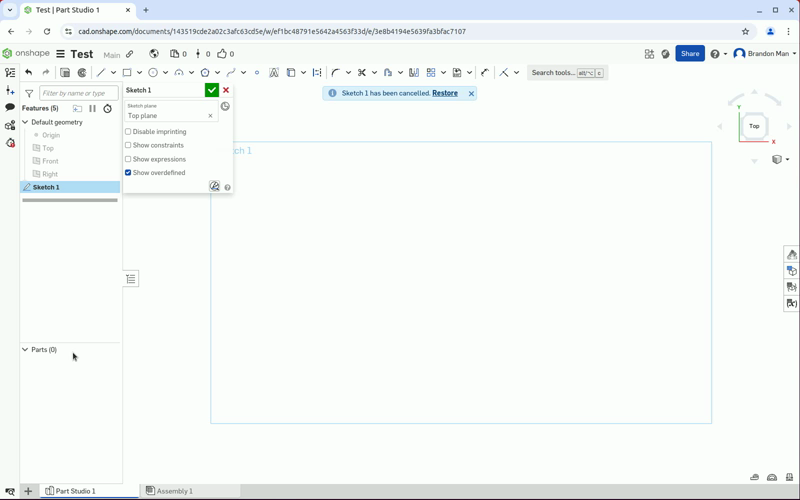
key_down(shift)
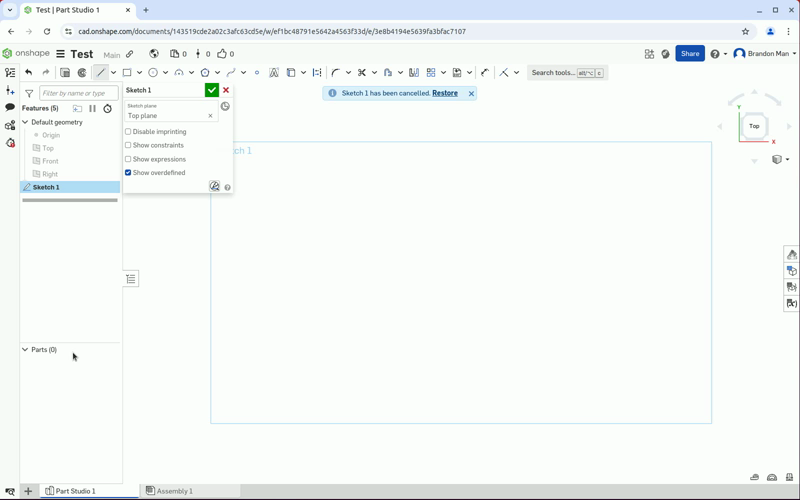
mouse_move(371, 372)
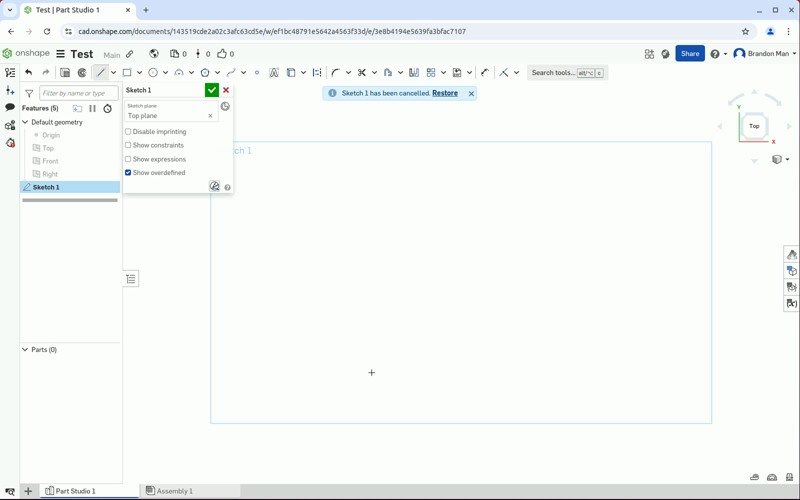
click(371, 372)
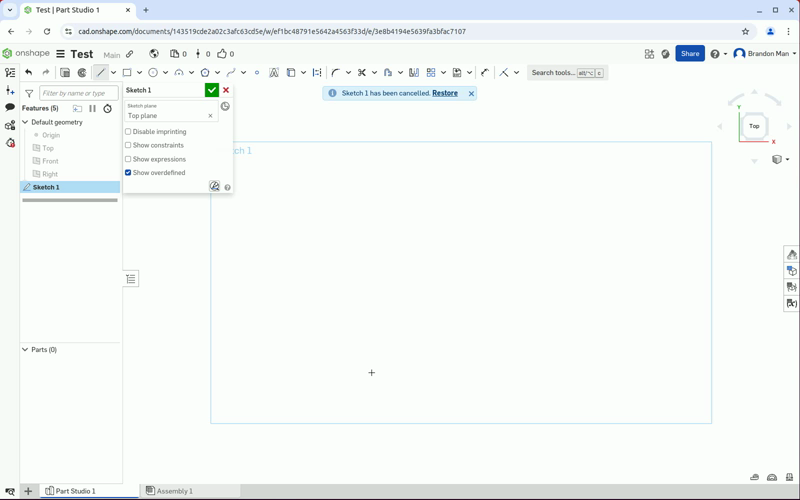
key_up(shift)
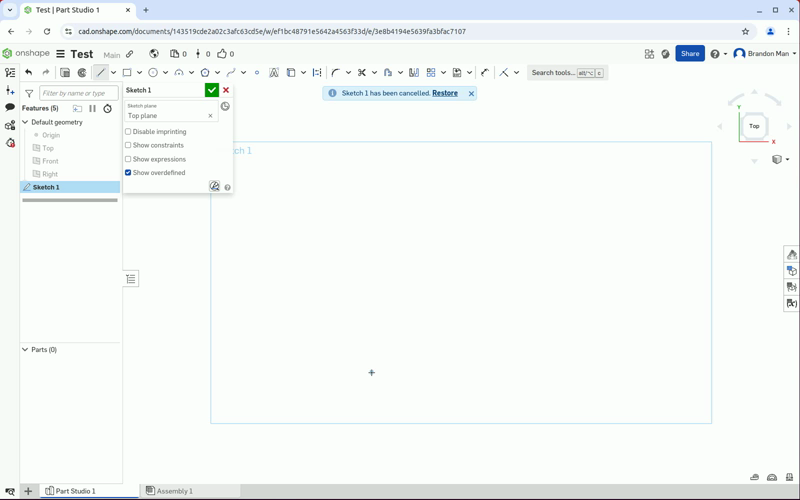
key_down(shift)
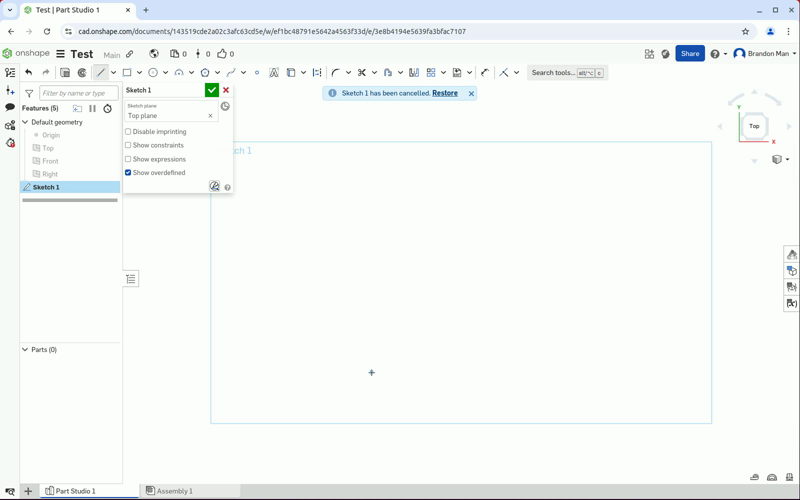
mouse_move(548, 372)
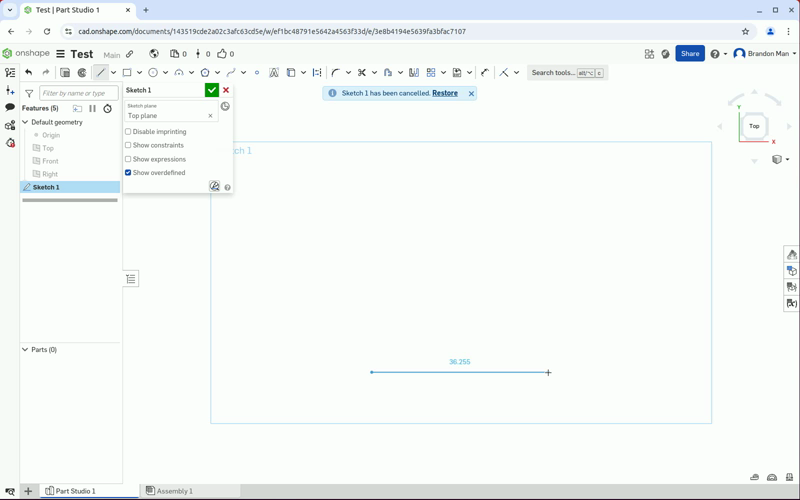
click(548, 372)
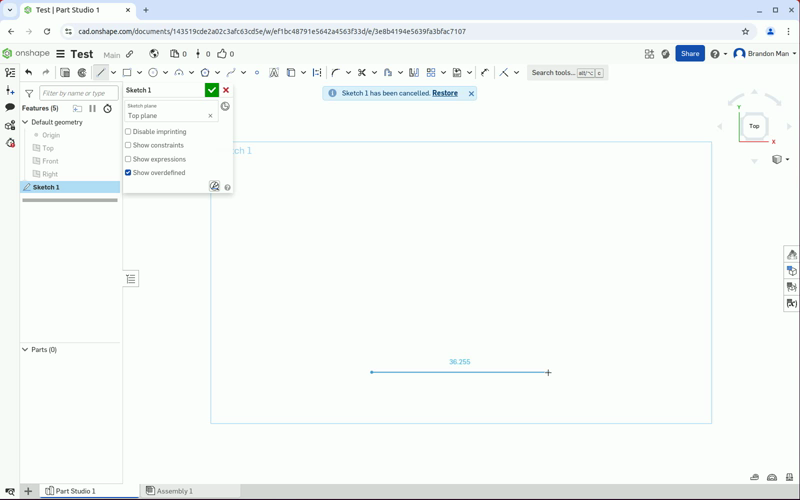
key_up(shift)
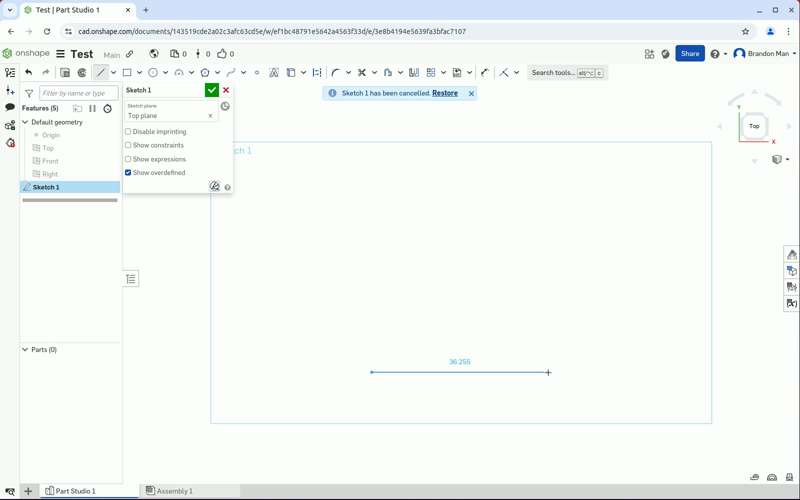
key_down(shift)
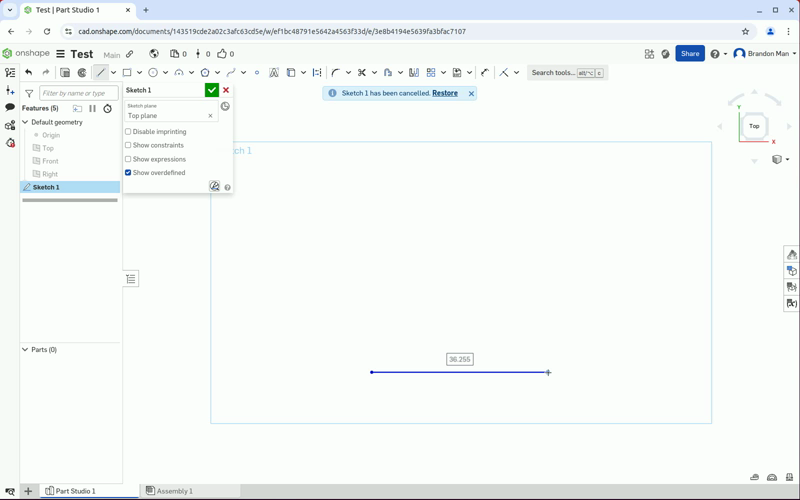
mouse_move(548, 195)
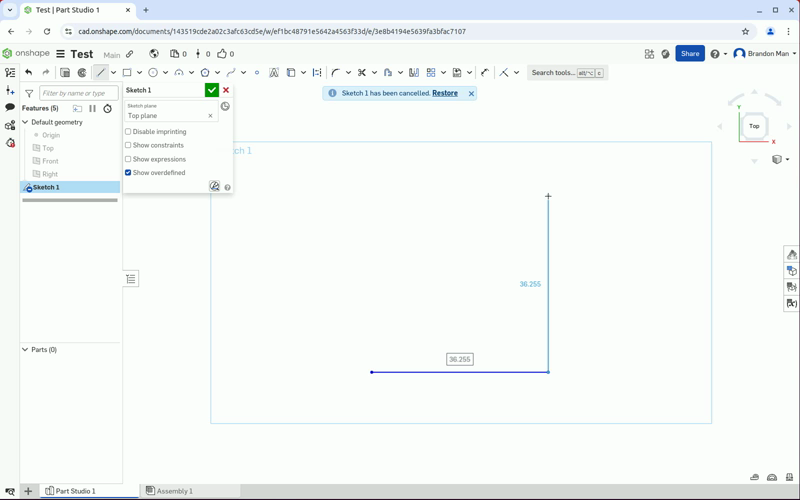
click(548, 195)
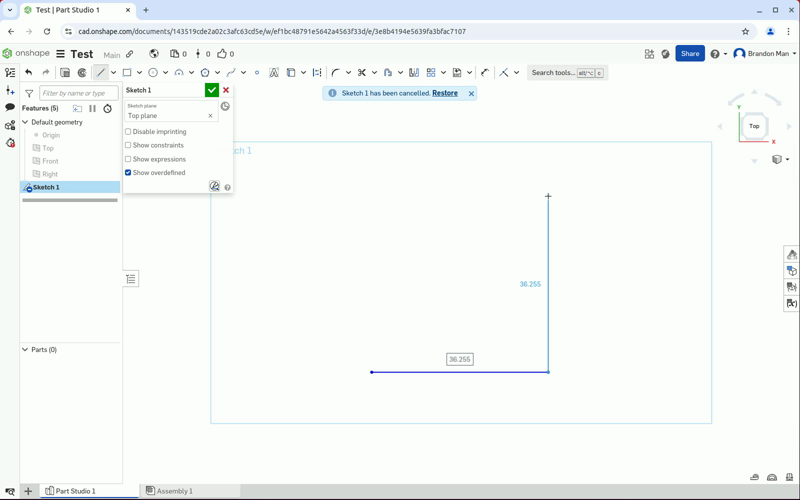
key_up(shift)
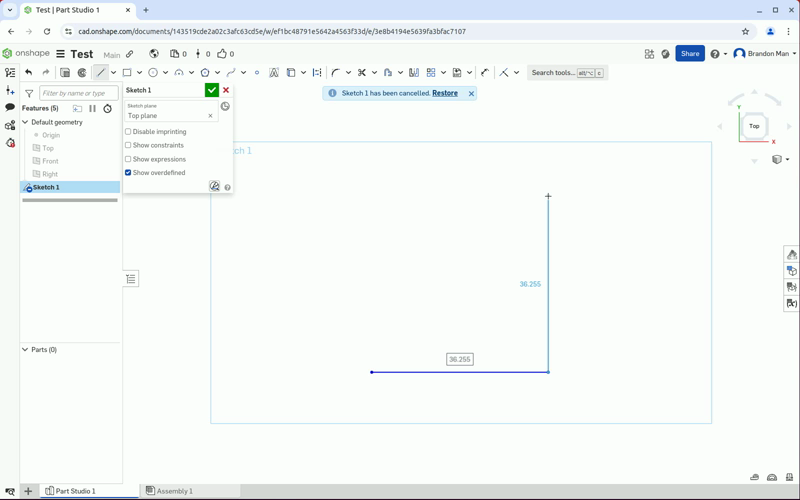
key_down(shift)
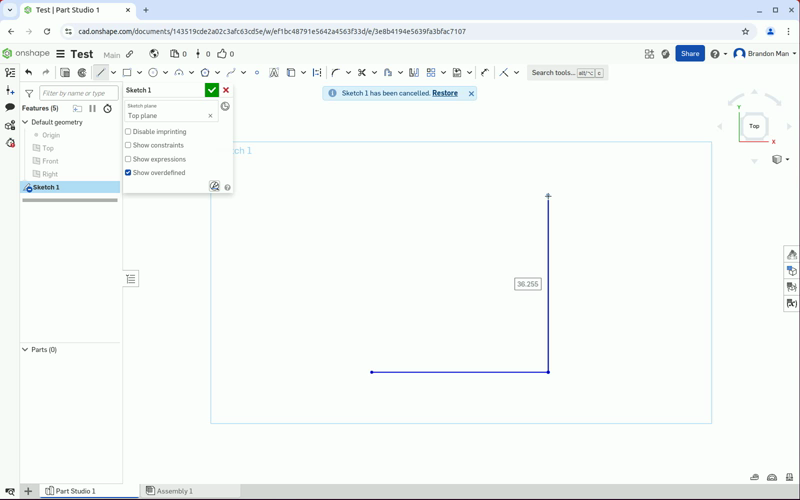
mouse_move(371, 195)
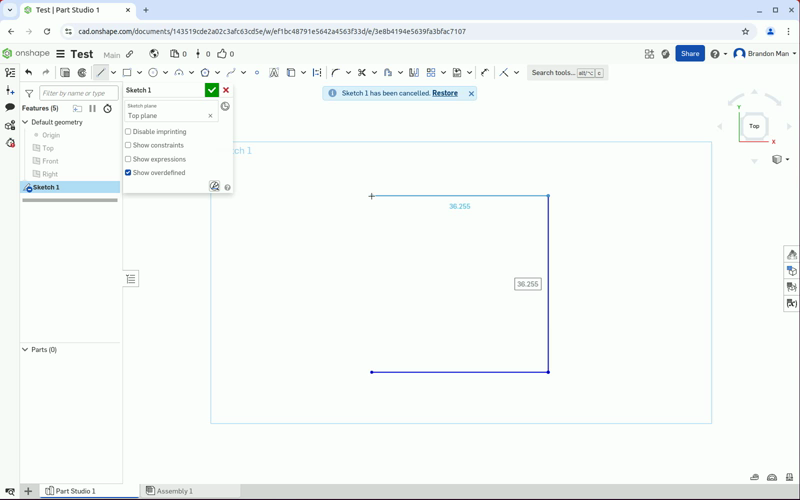
click(371, 195)
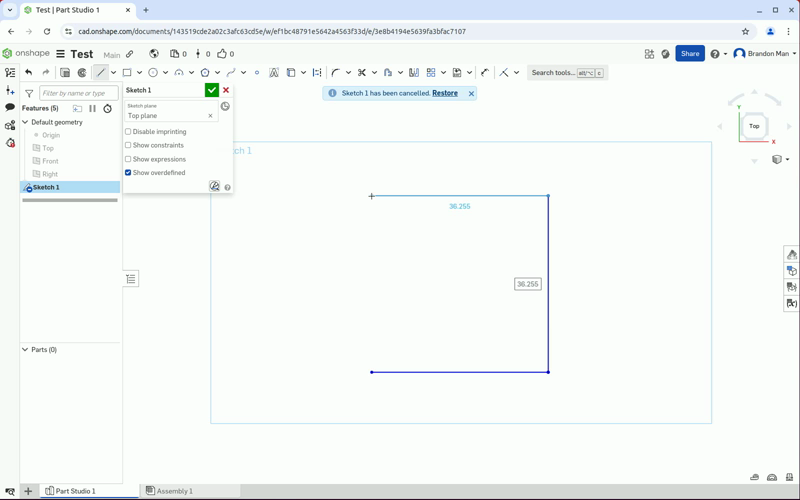
key_up(shift)
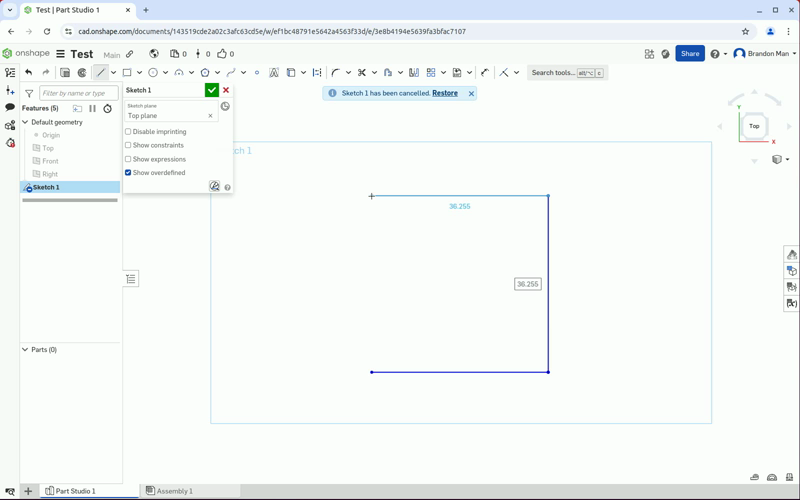
key_down(shift)
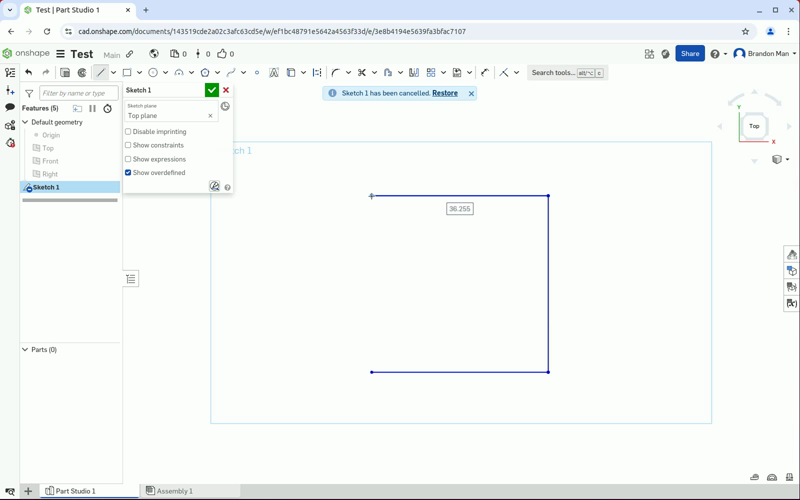
mouse_move(371, 372)
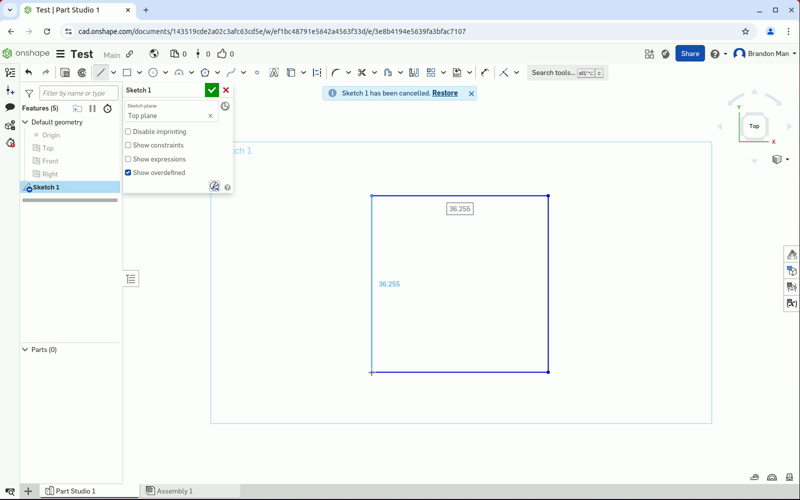
key_up(shift)
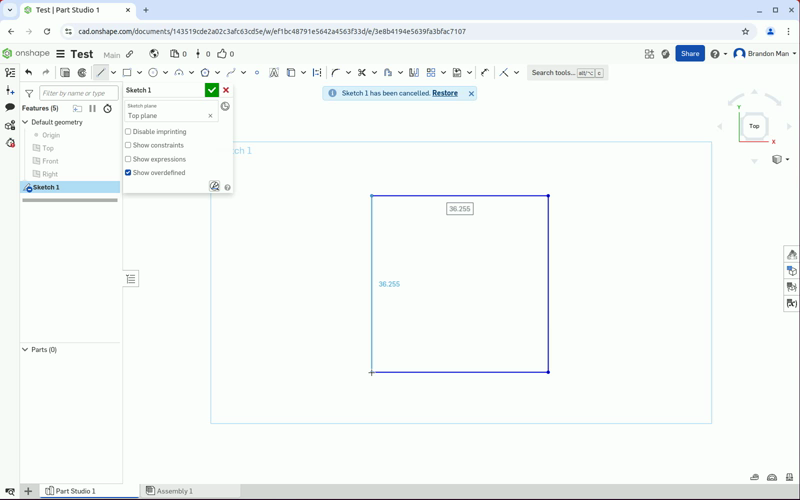
click(371, 372)
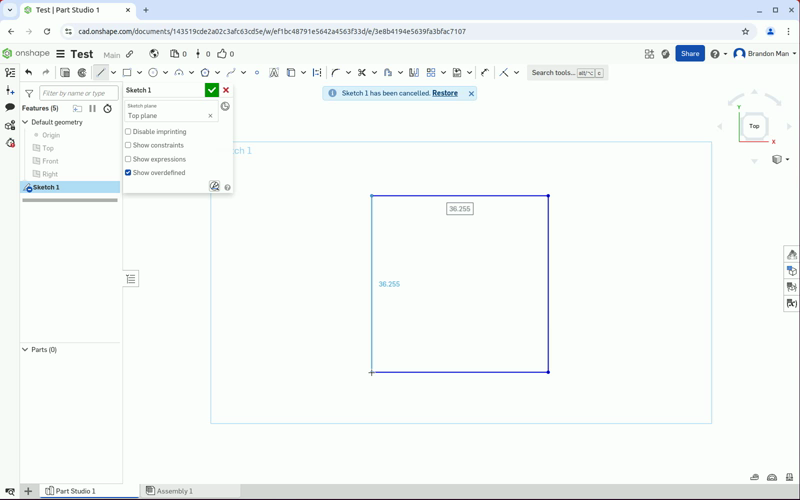
key(esc)
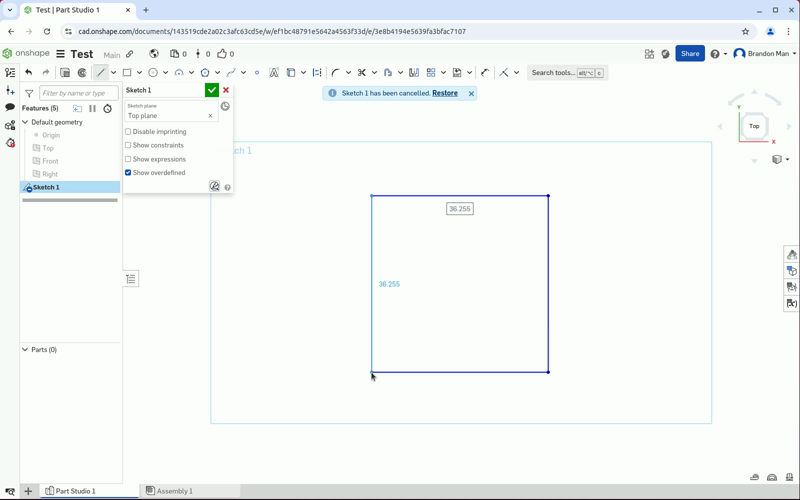
mouse_move(463, 310)
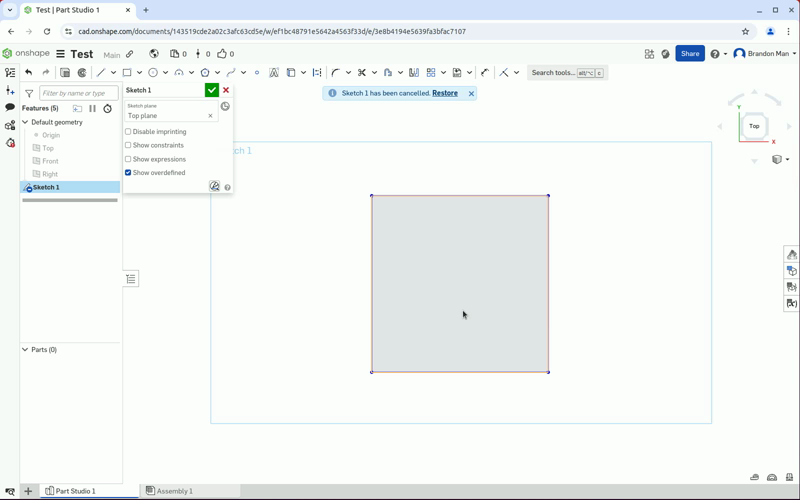
click(463, 310)
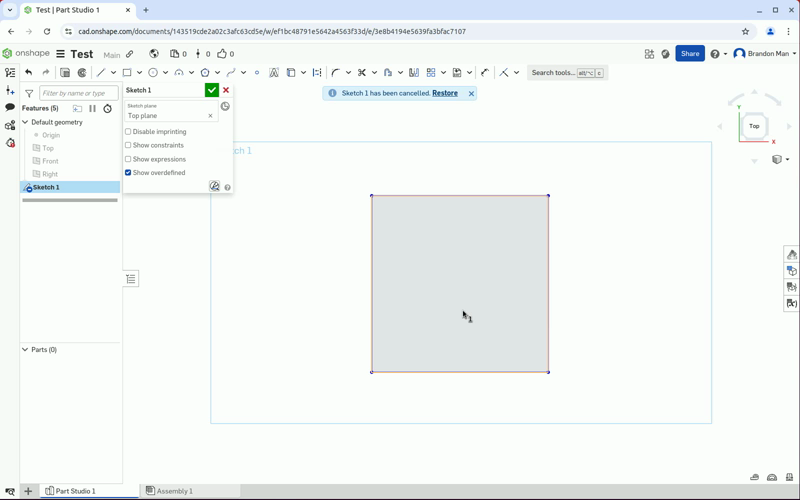
mouse_move(73, 352)
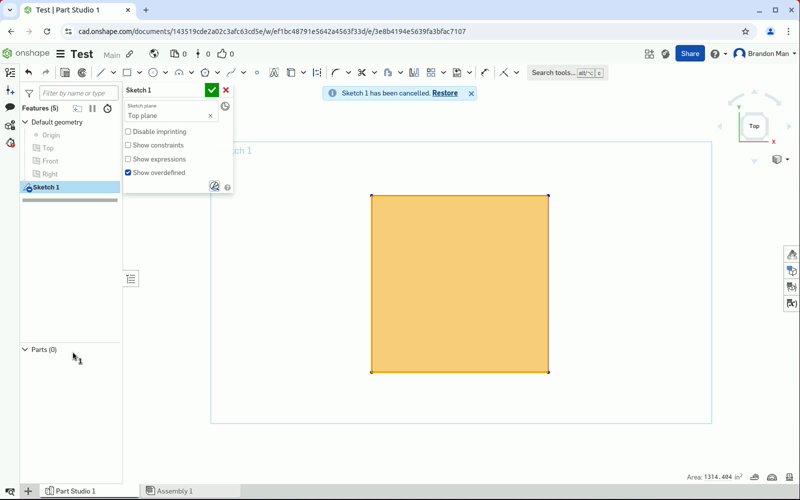
key(shift+y)
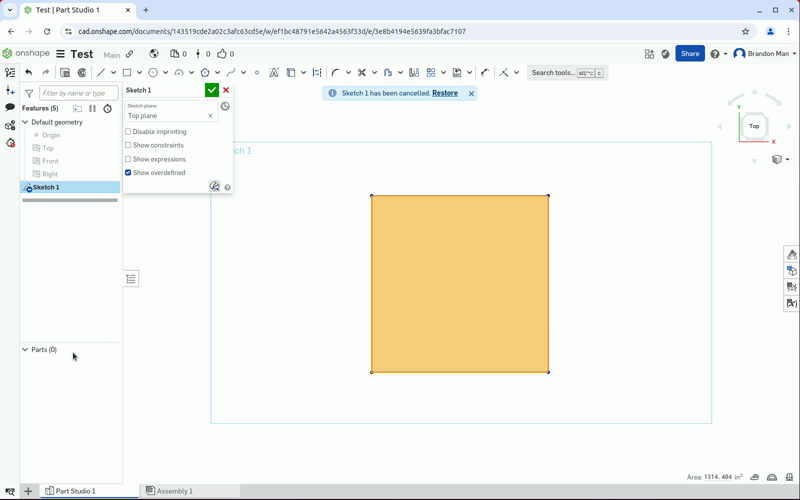
key(shift+e)
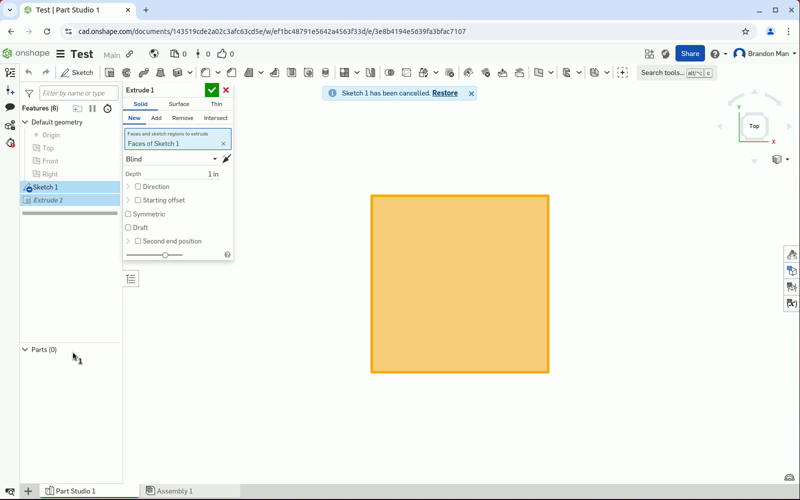
mouse_move(143, 106)
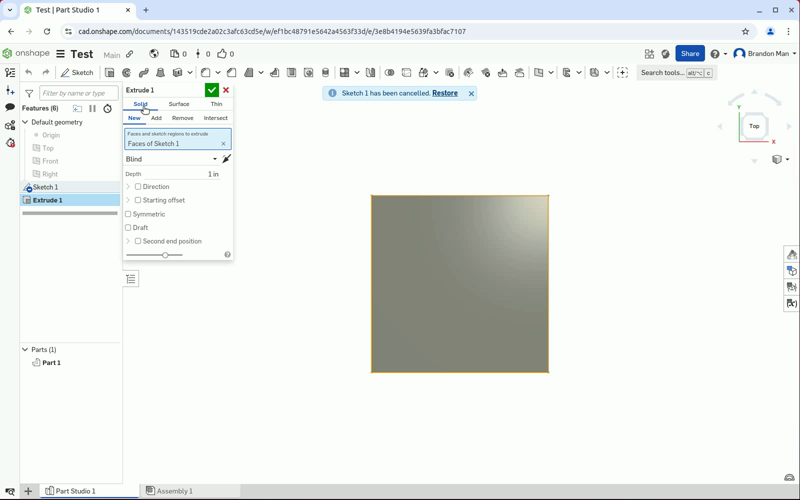
click(143, 106)
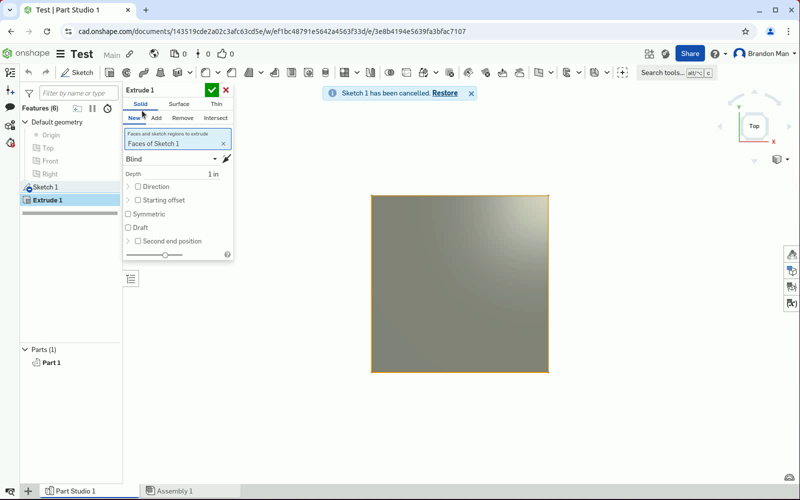
mouse_move(137, 120)
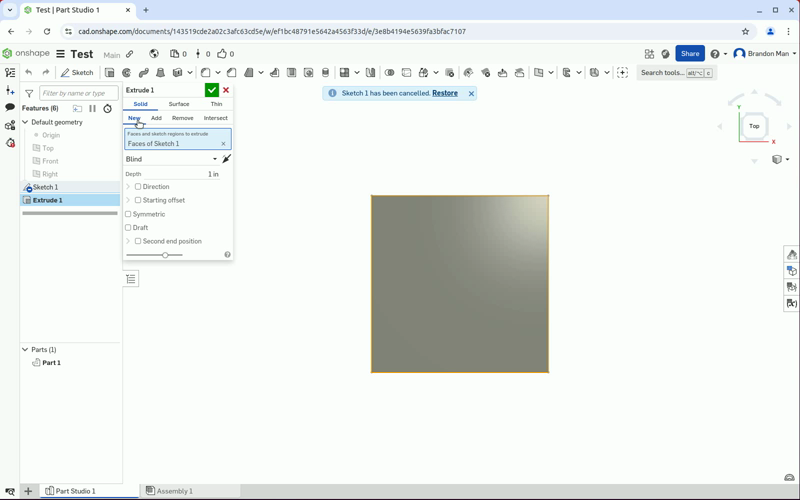
click(137, 120)
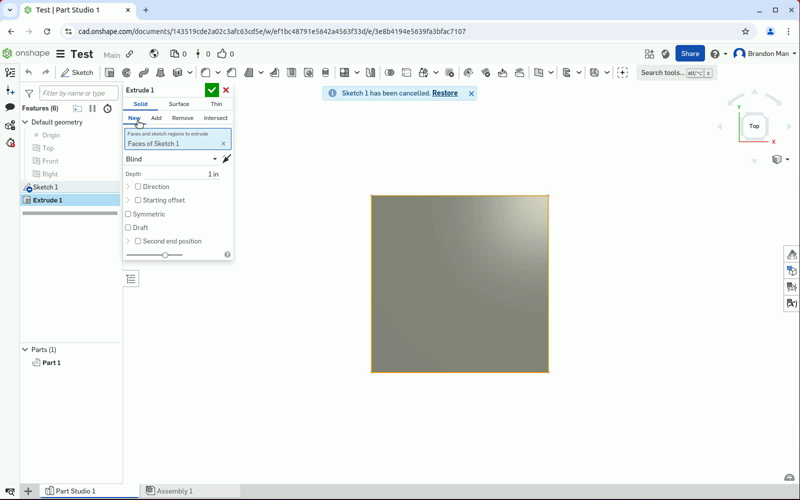
key(tab, 4)
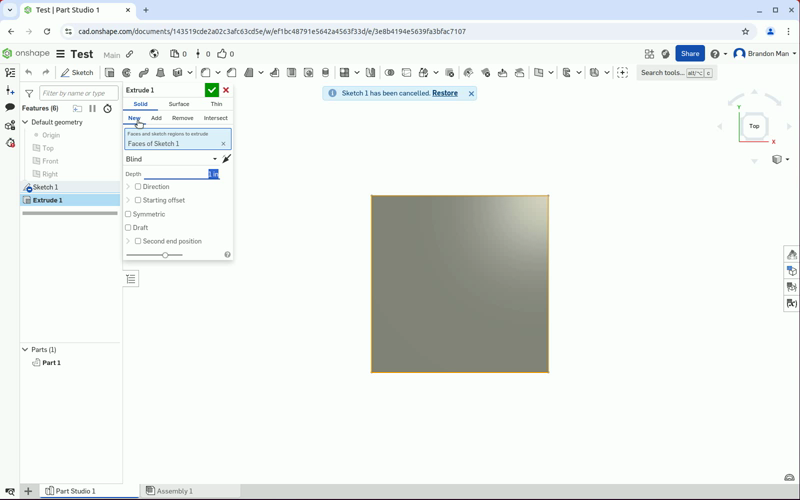
text(-0.241)
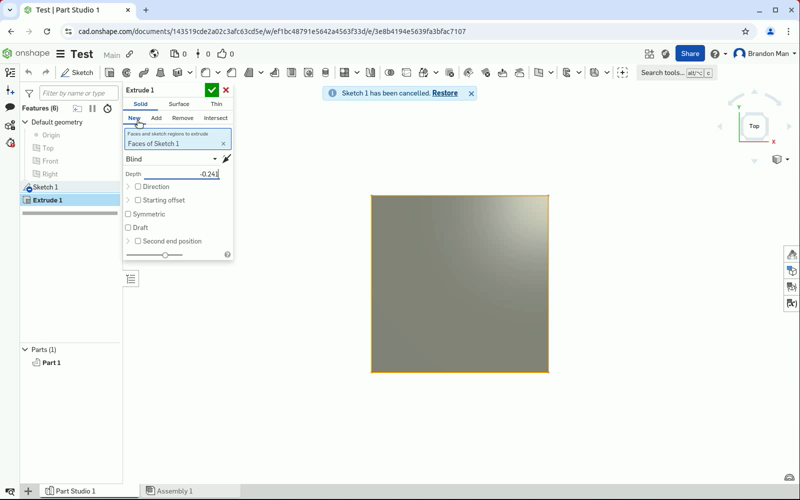
key(enter)
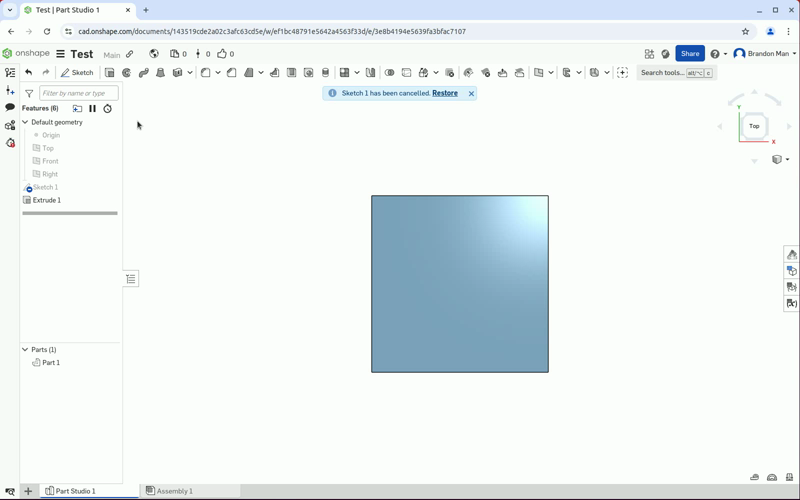
key(shift+h)
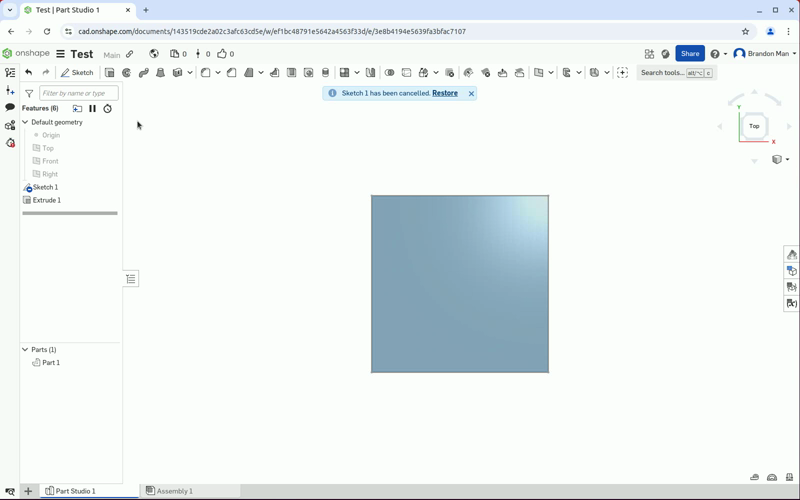
key(shift+h)
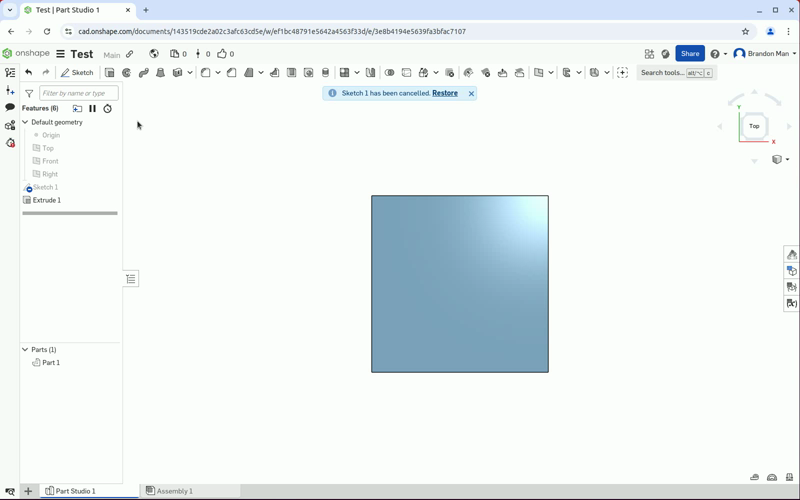
mouse_move(73, 189)
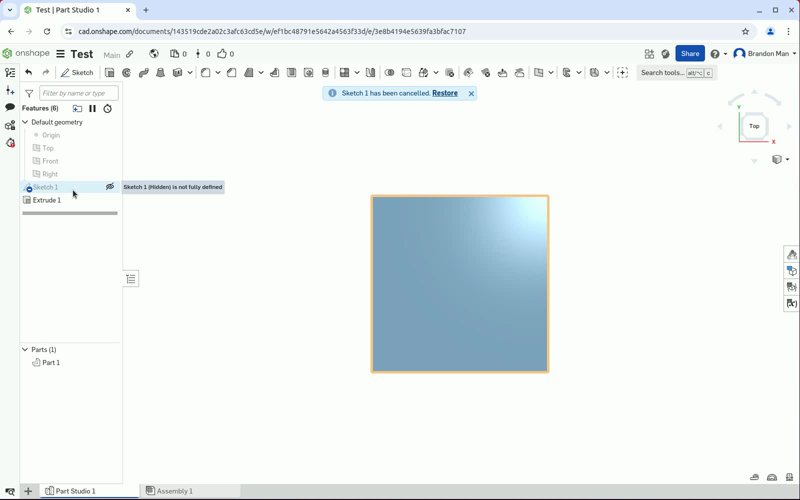
click(73, 189)
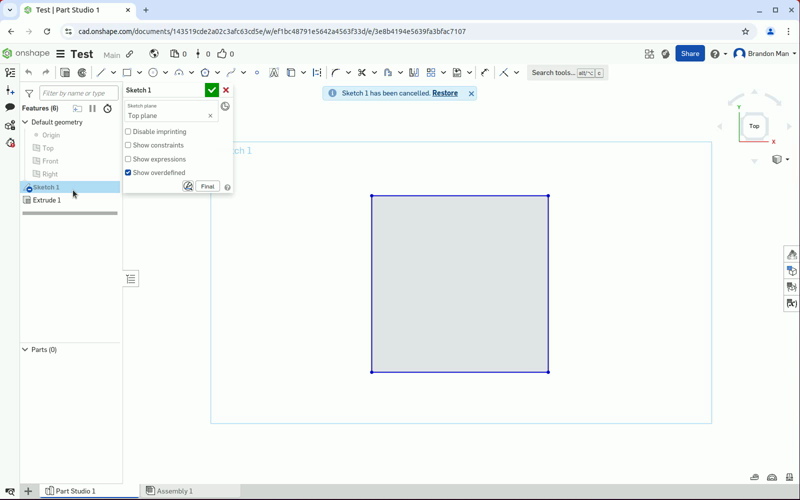
mouse_move(229, 92)
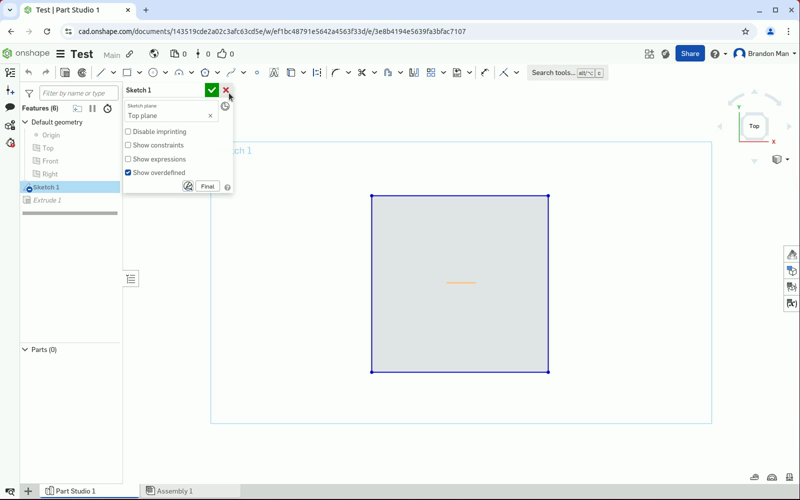
click(229, 92)
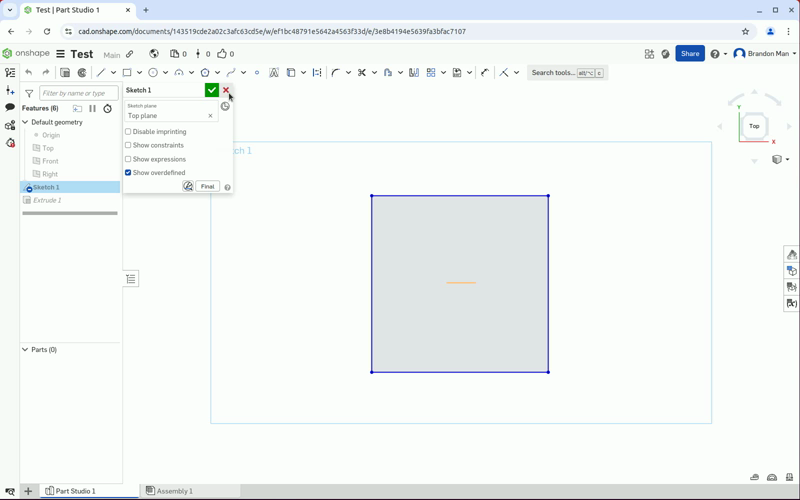
key(shift+s)
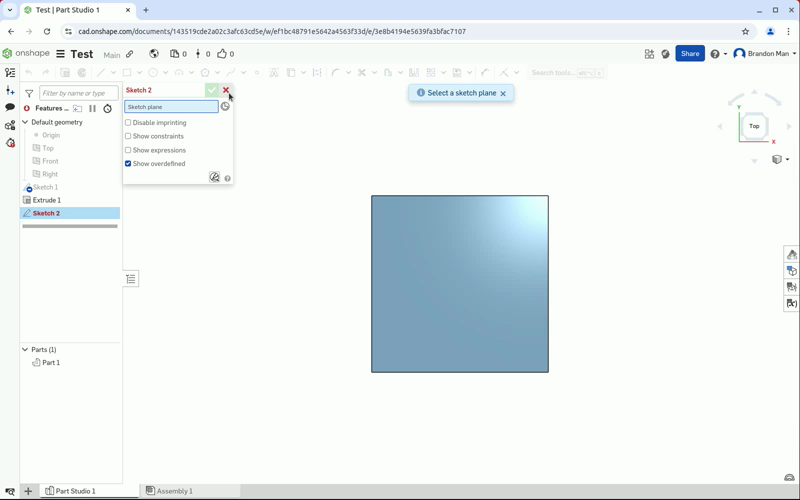
mouse_move(73, 150)
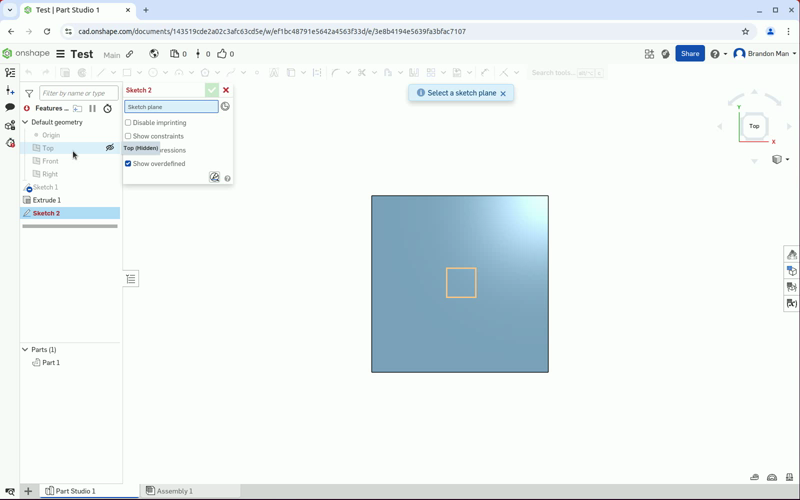
click(73, 150)
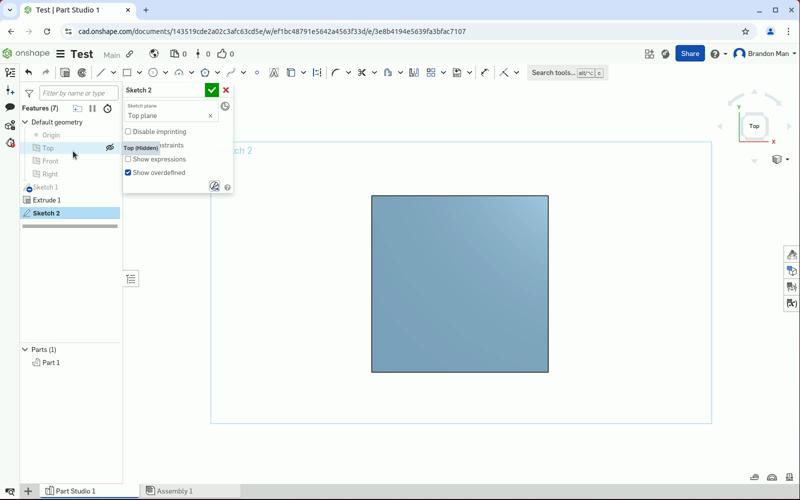
mouse_move(73, 352)
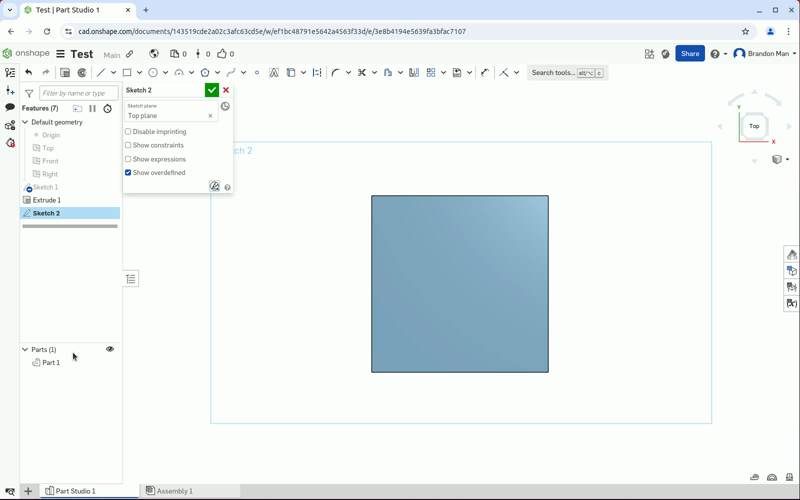
key(y)
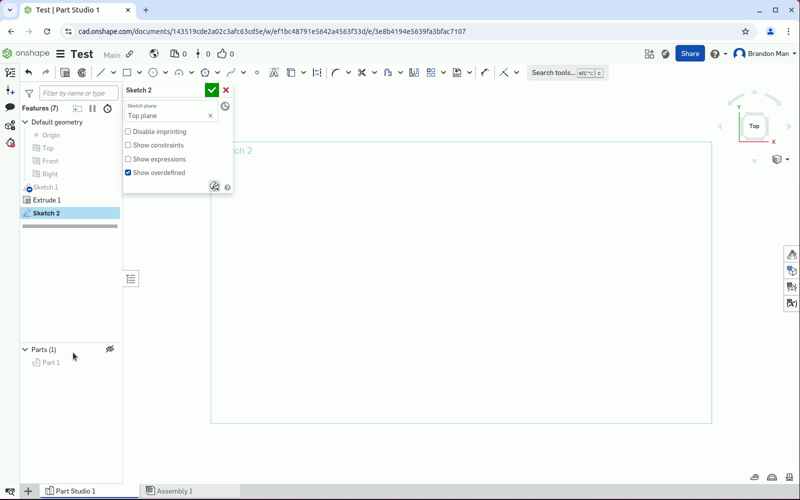
key(l)
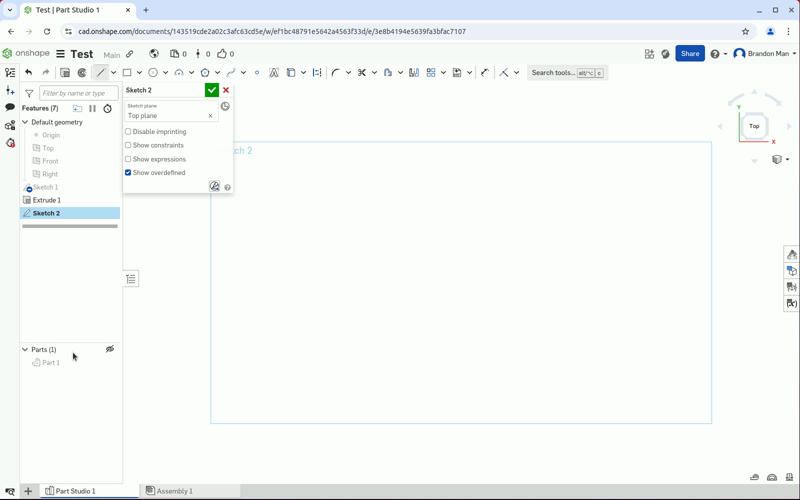
key_down(shift)
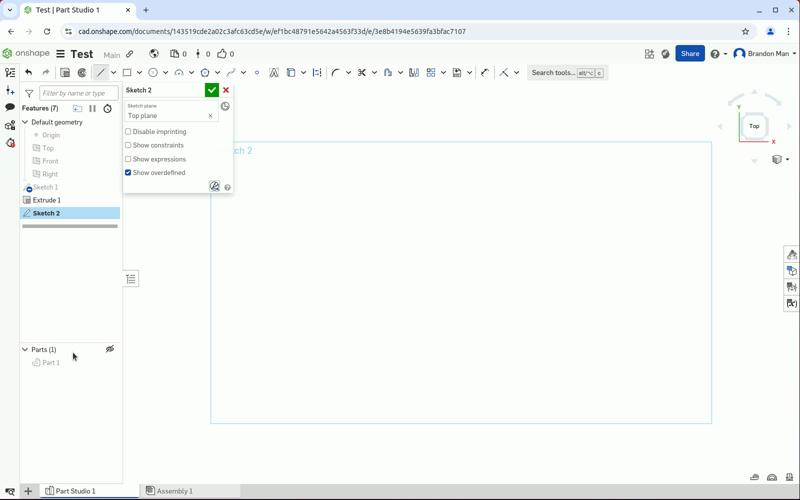
mouse_move(392, 193)
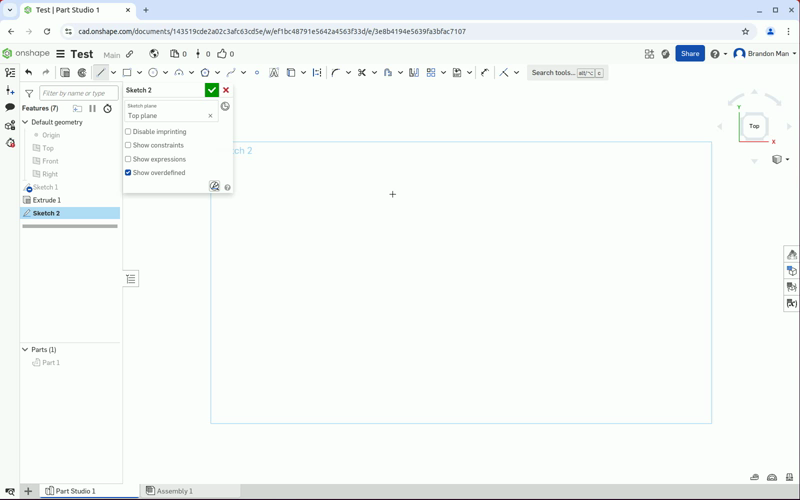
click(392, 193)
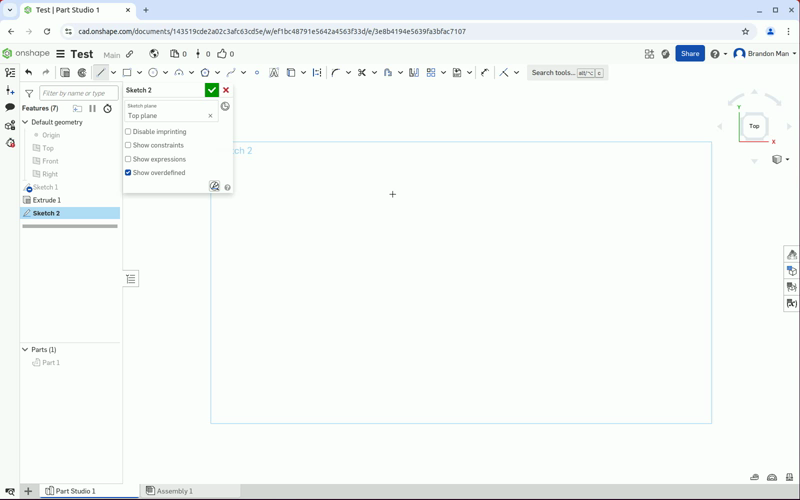
key_up(shift)
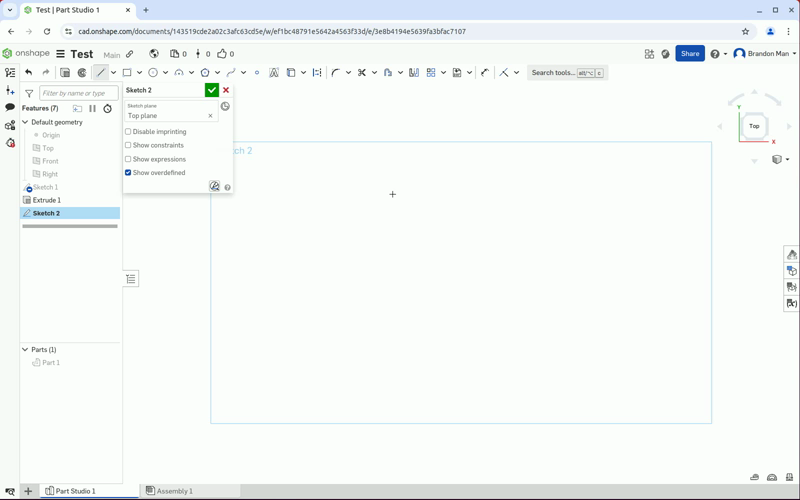
key_down(shift)
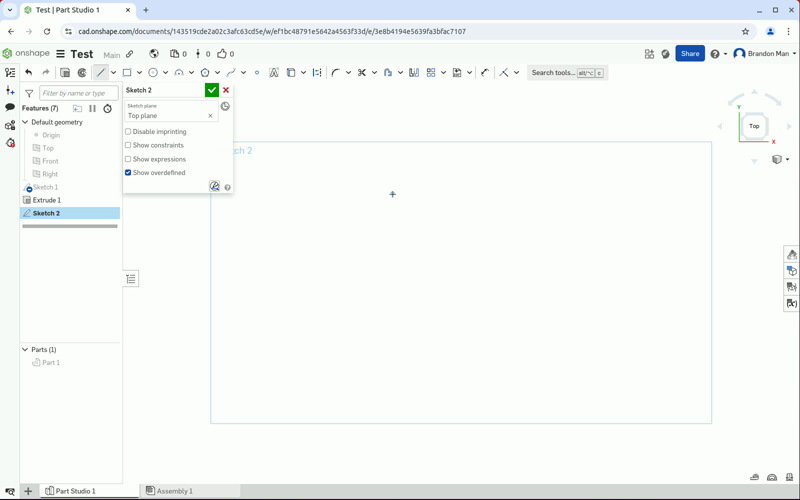
mouse_move(458, 193)
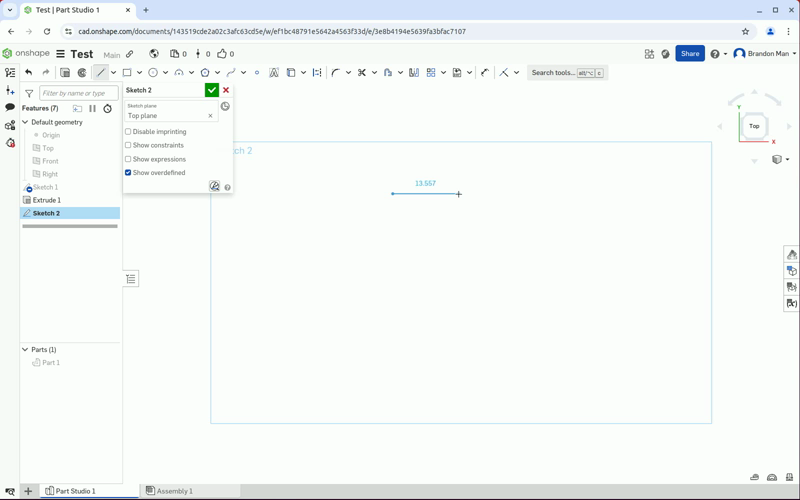
click(458, 193)
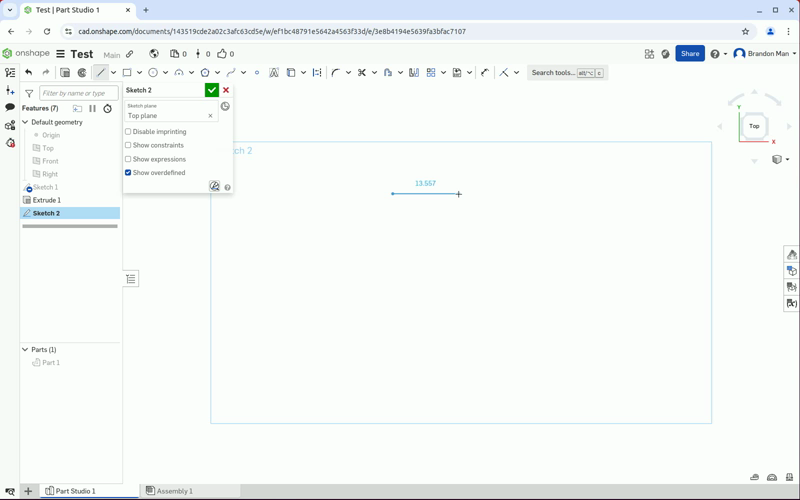
key_up(shift)
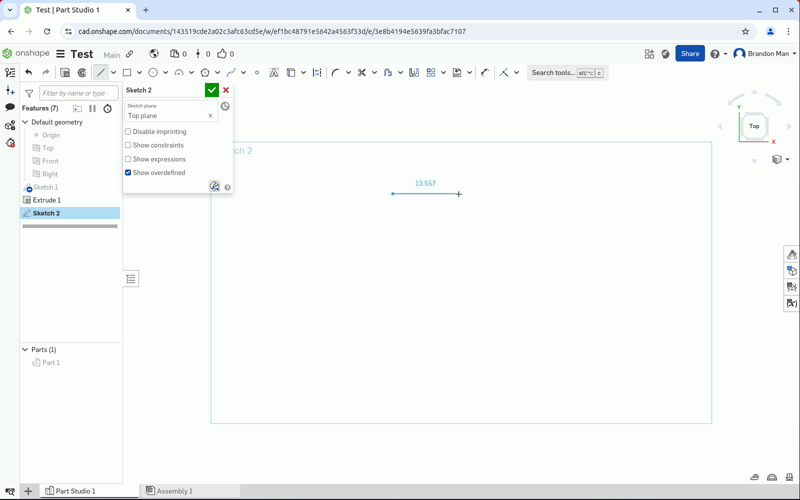
key_down(shift)
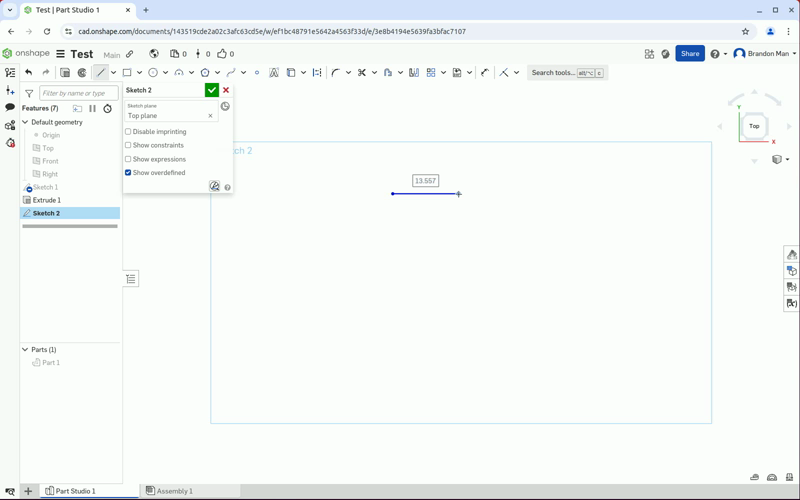
mouse_move(489, 193)
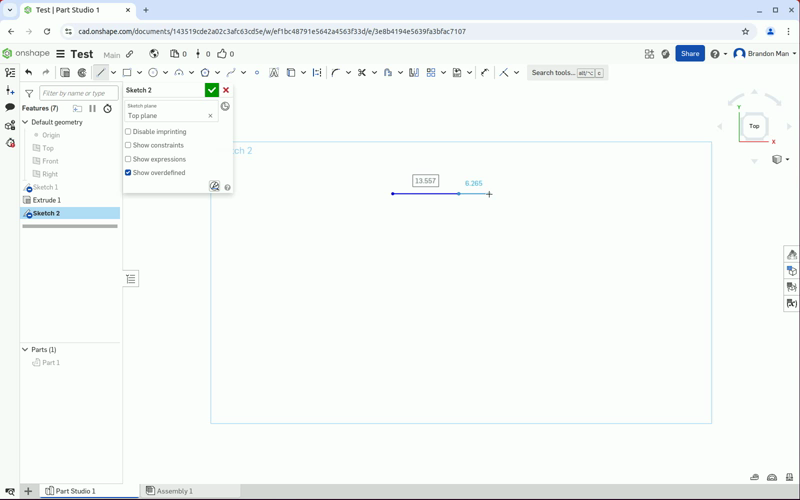
mouse_move(458, 169)
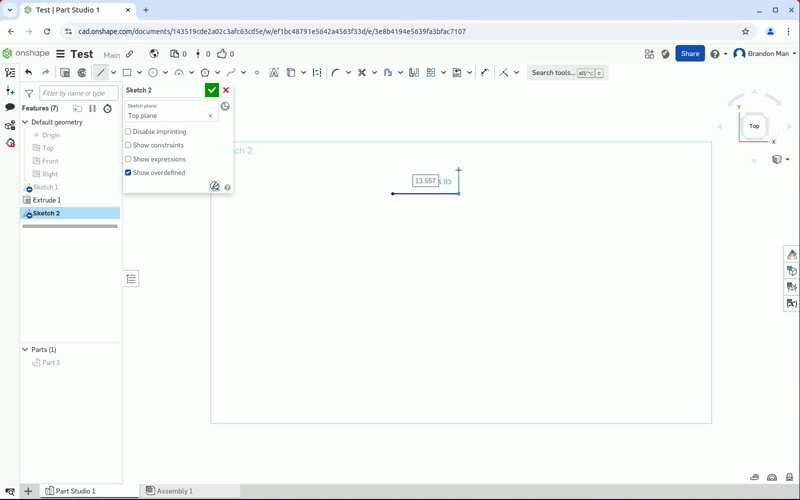
click(458, 169)
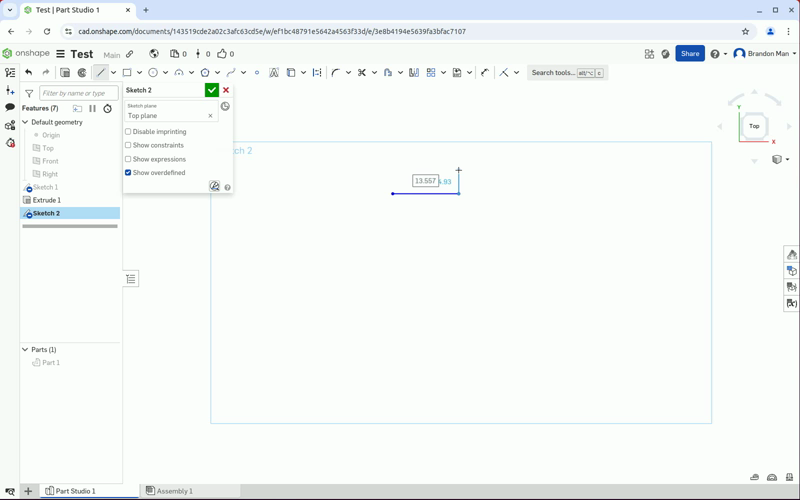
key_up(shift)
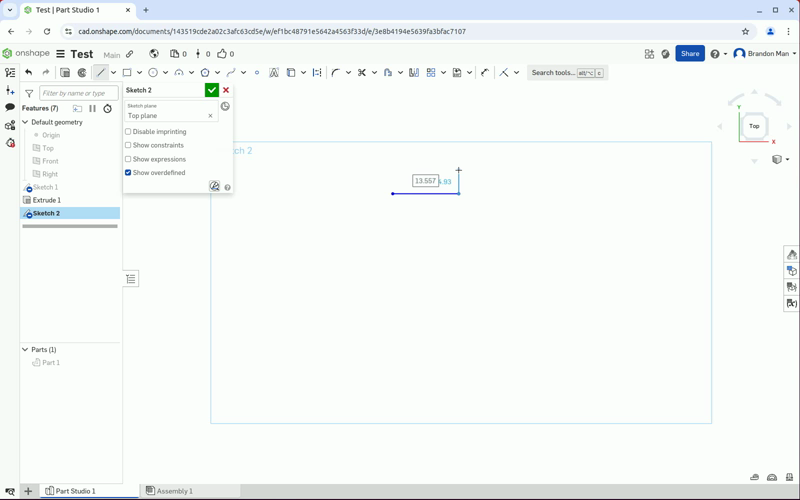
key_down(shift)
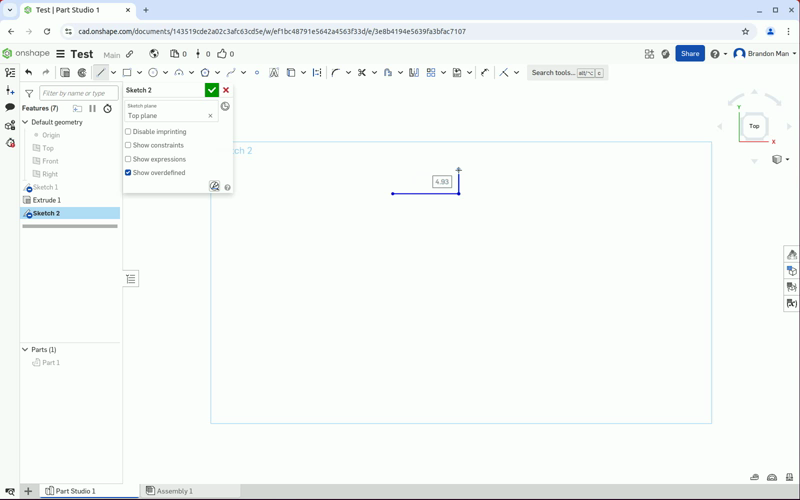
mouse_move(392, 169)
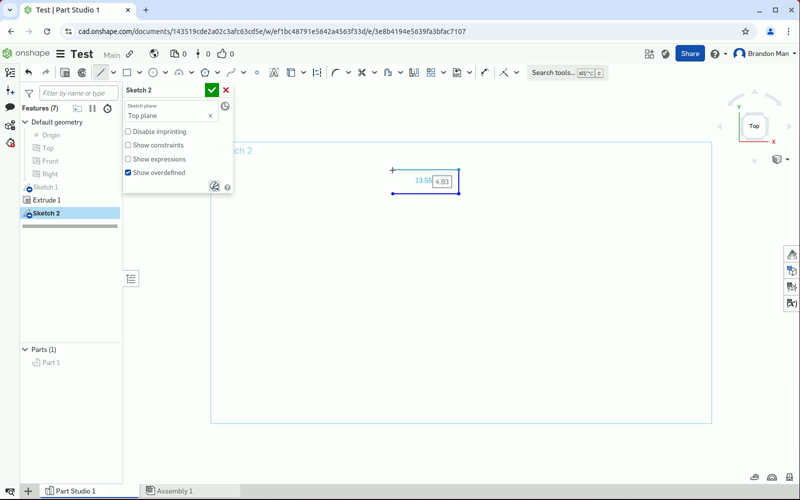
click(392, 169)
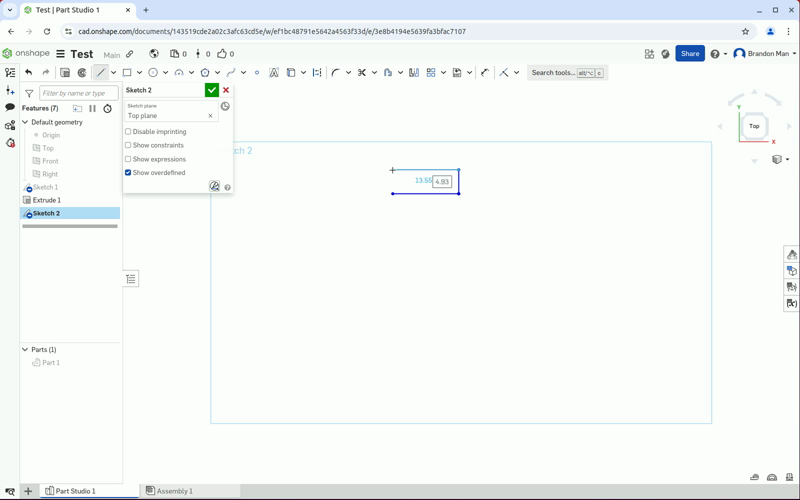
key_up(shift)
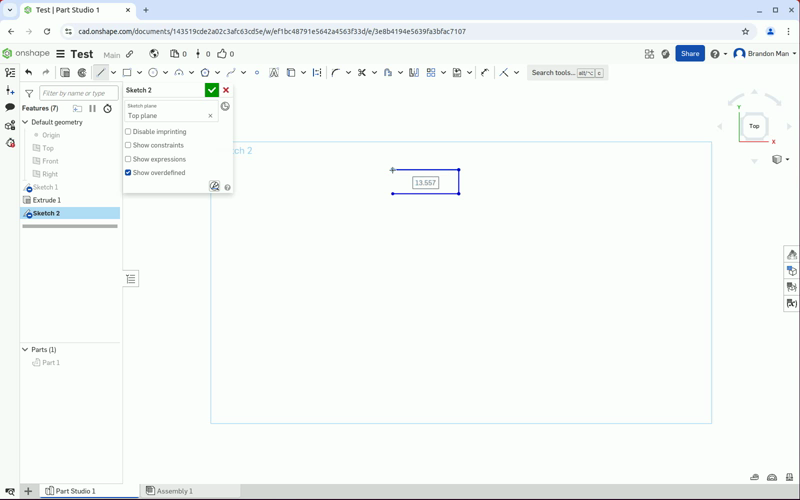
mouse_move(422, 169)
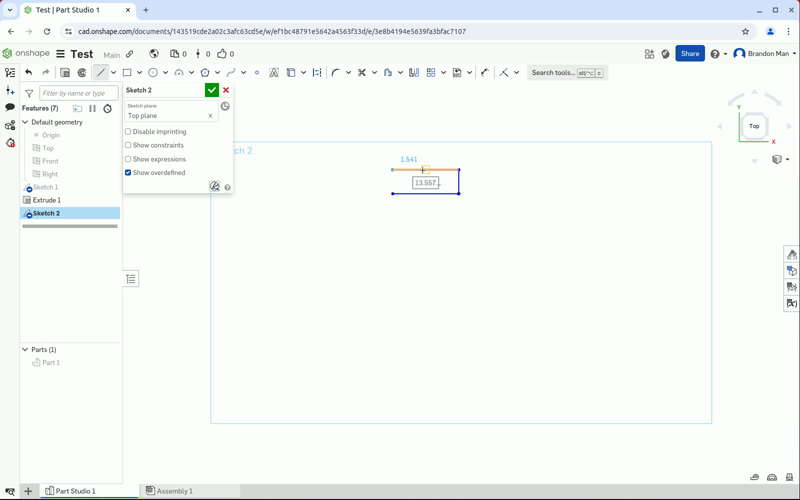
key_down(shift)
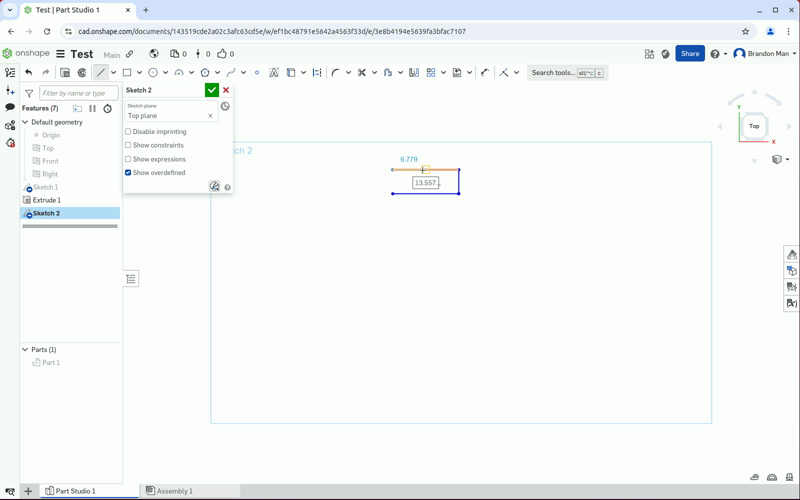
mouse_move(392, 193)
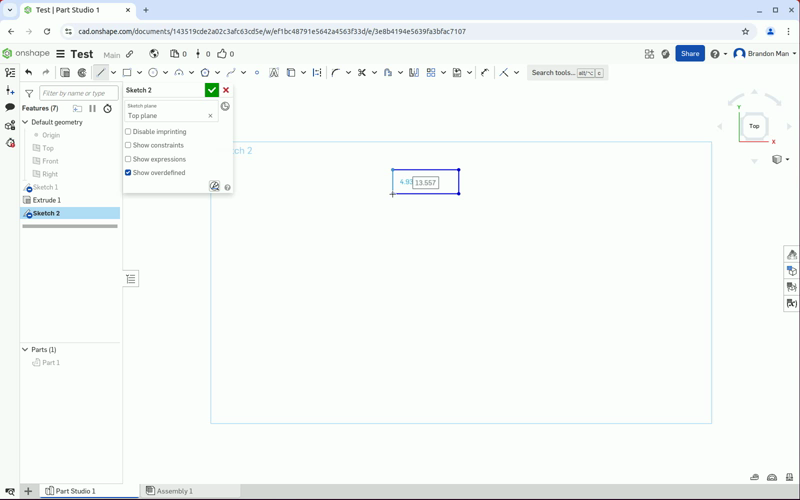
key_up(shift)
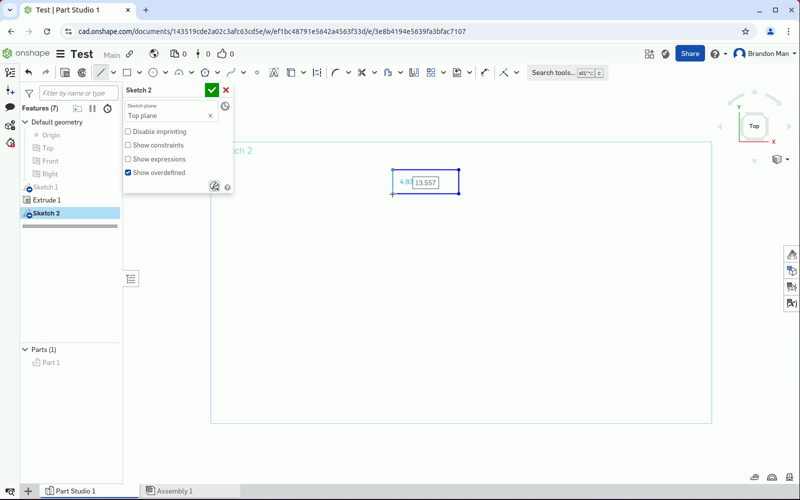
click(392, 193)
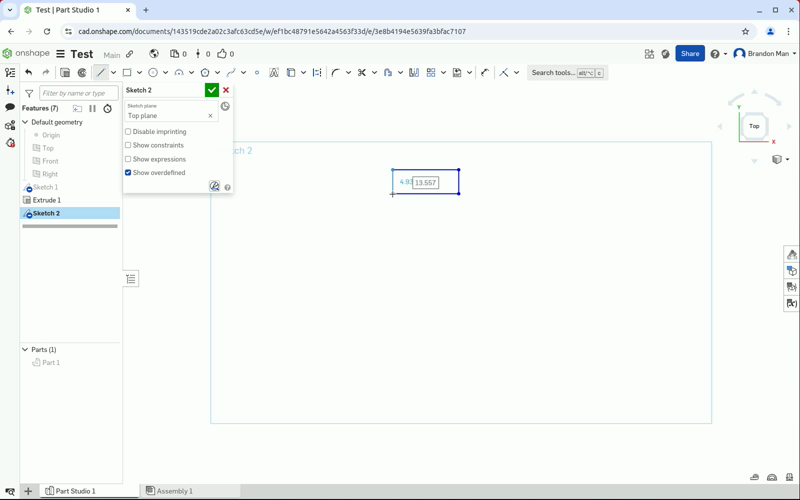
key(esc)
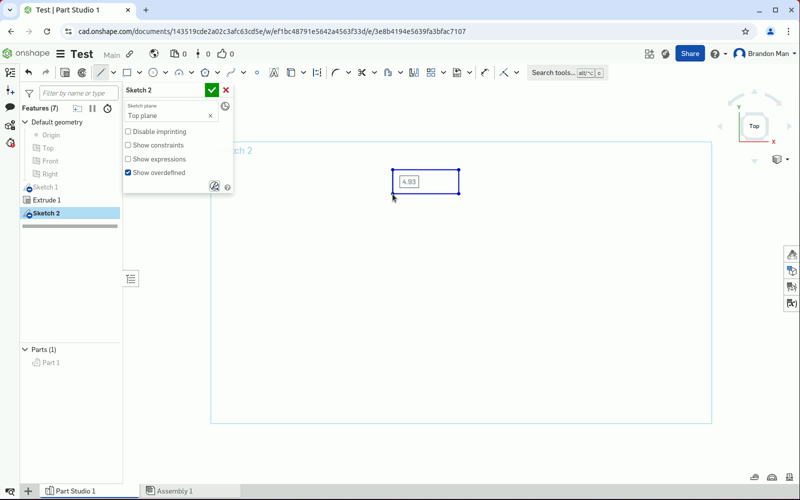
mouse_move(398, 186)
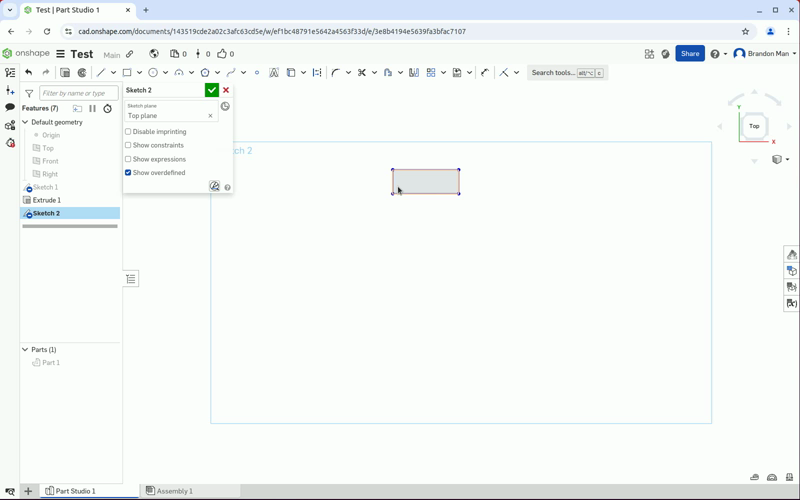
scroll(6)
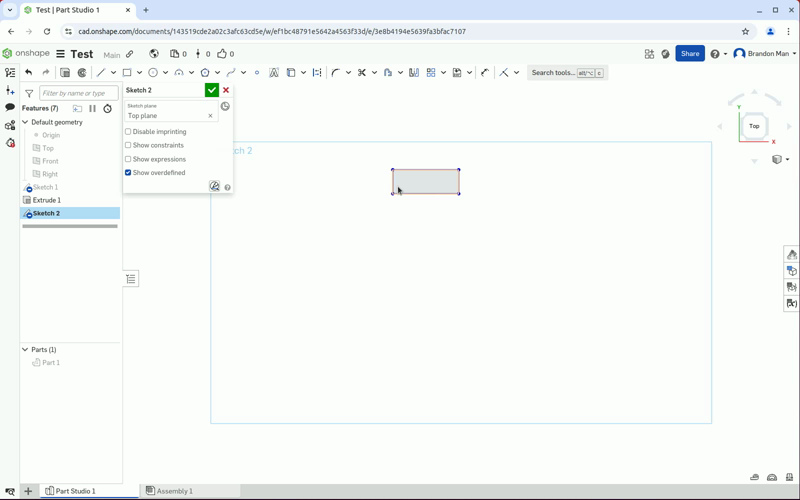
scroll(6)
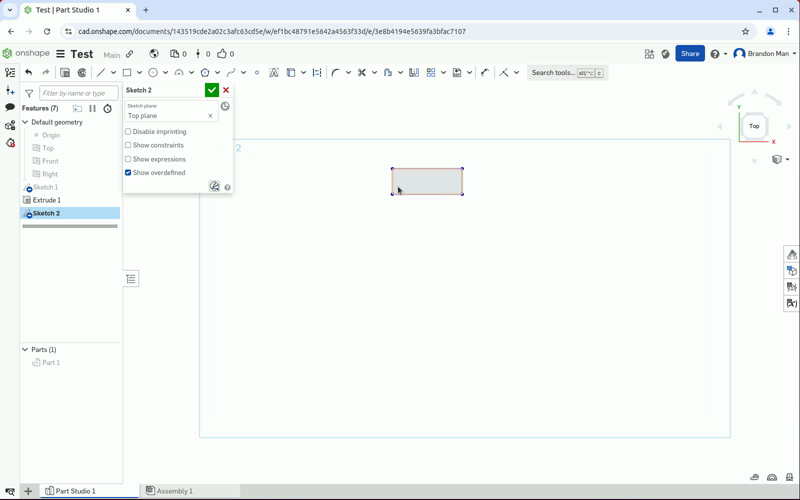
scroll(6)
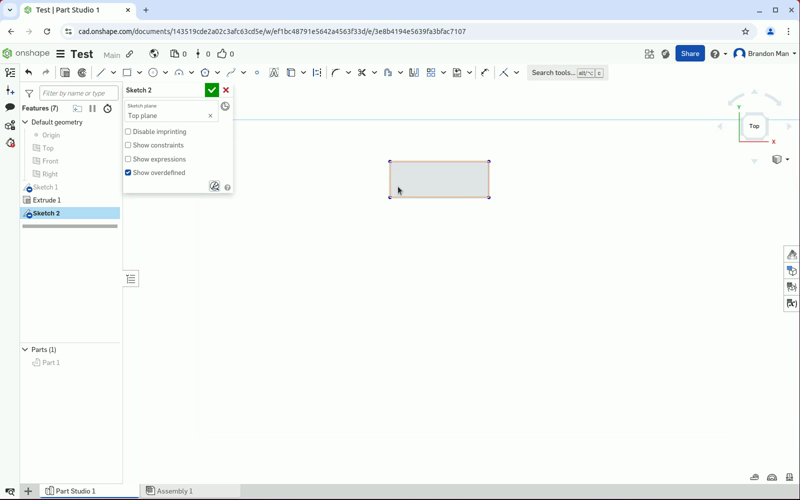
scroll(6)
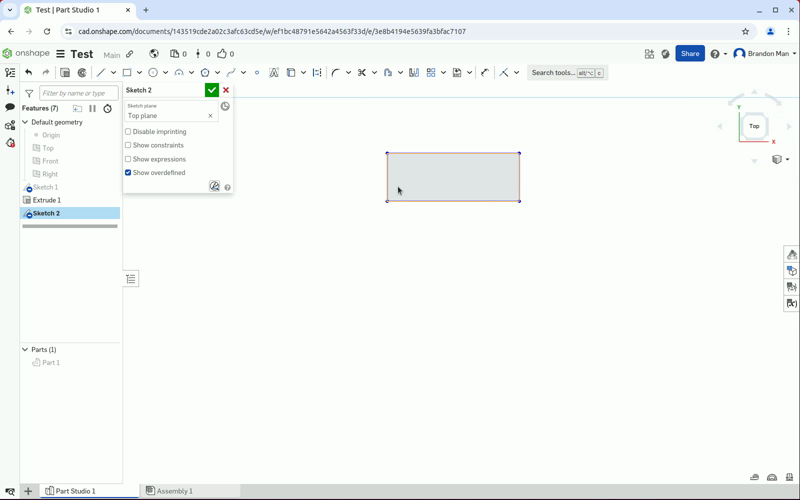
scroll(6)
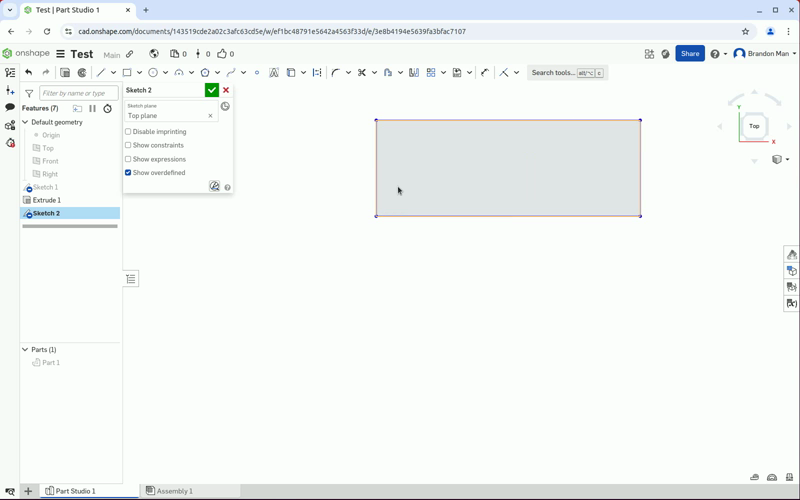
scroll(6)
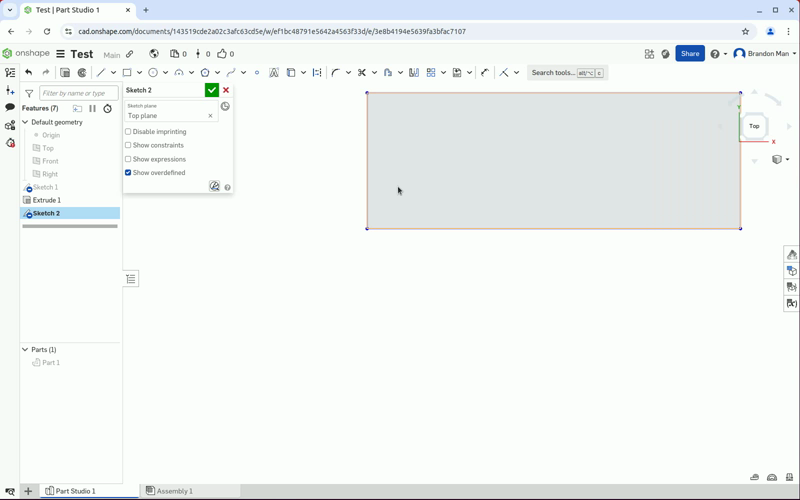
scroll(6)
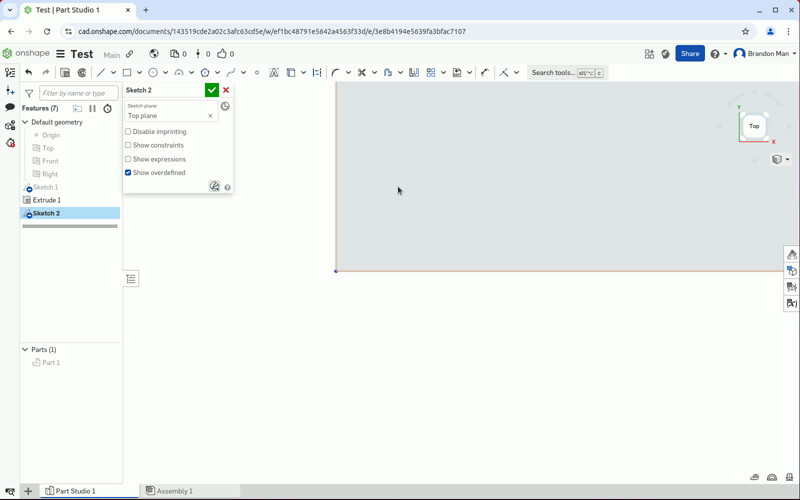
click(398, 186)
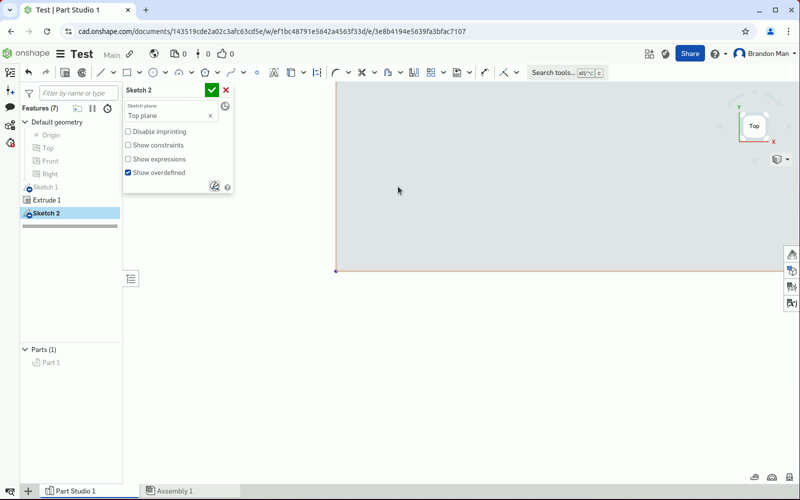
scroll(-6)
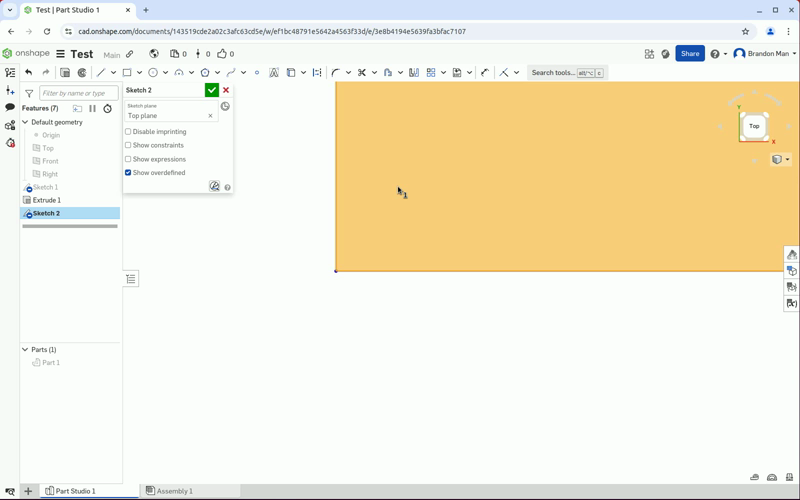
scroll(-6)
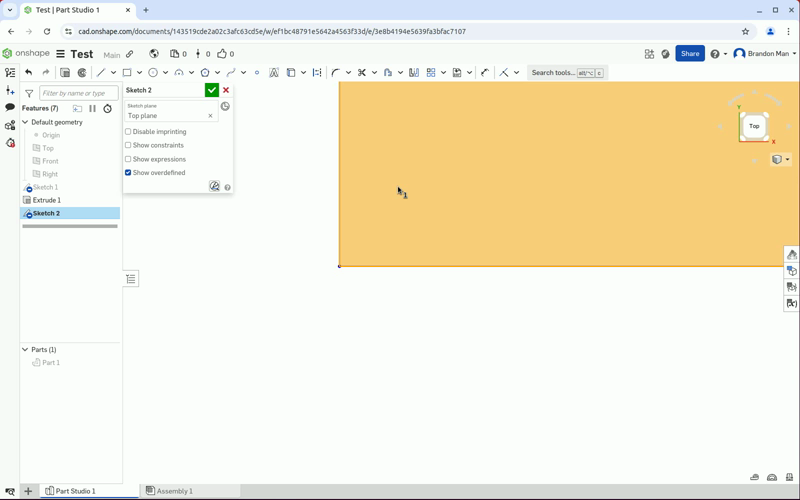
scroll(-6)
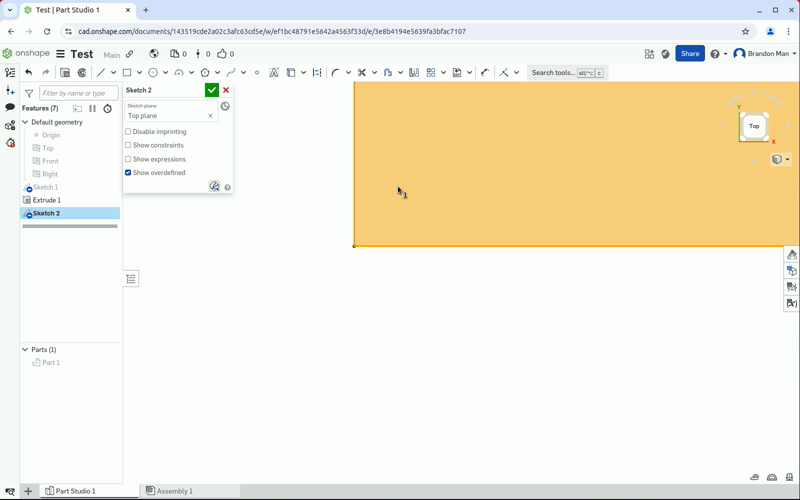
scroll(-6)
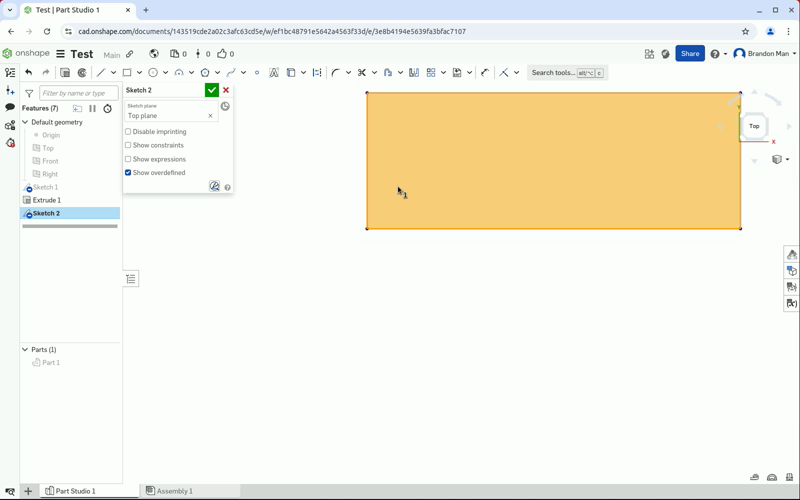
scroll(-6)
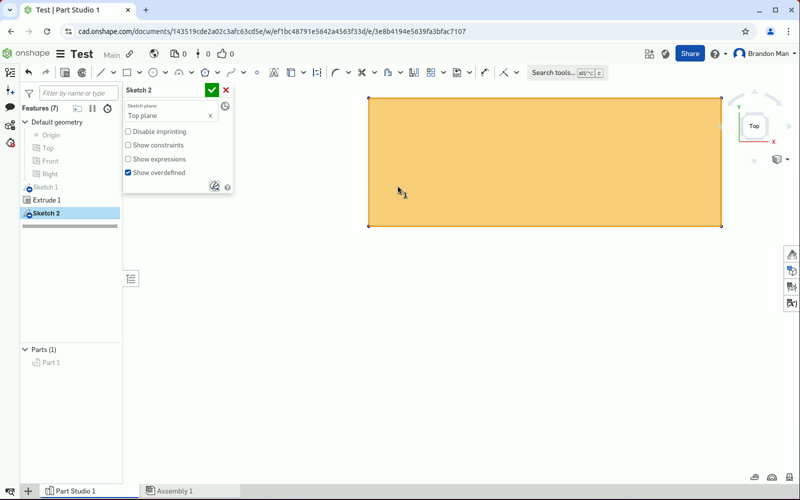
scroll(-6)
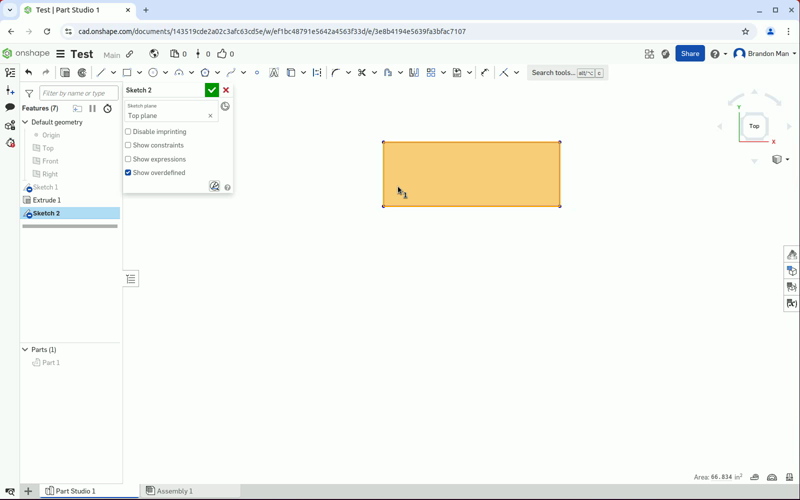
scroll(-6)
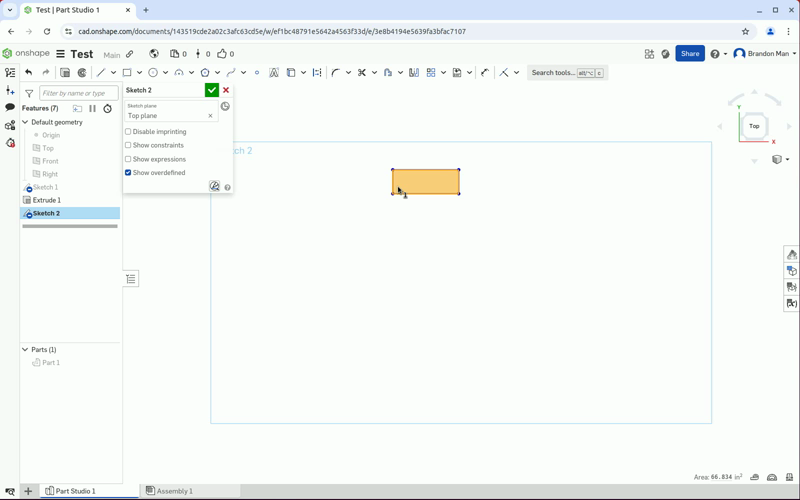
mouse_move(73, 352)
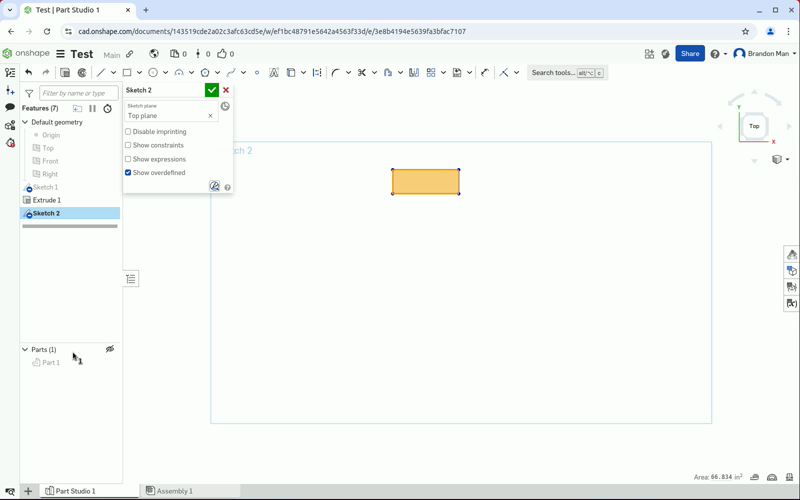
key(shift+y)
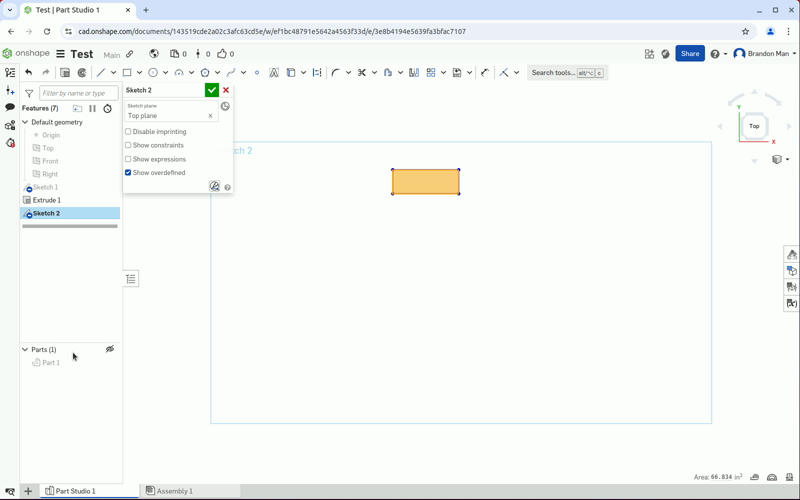
key(shift+e)
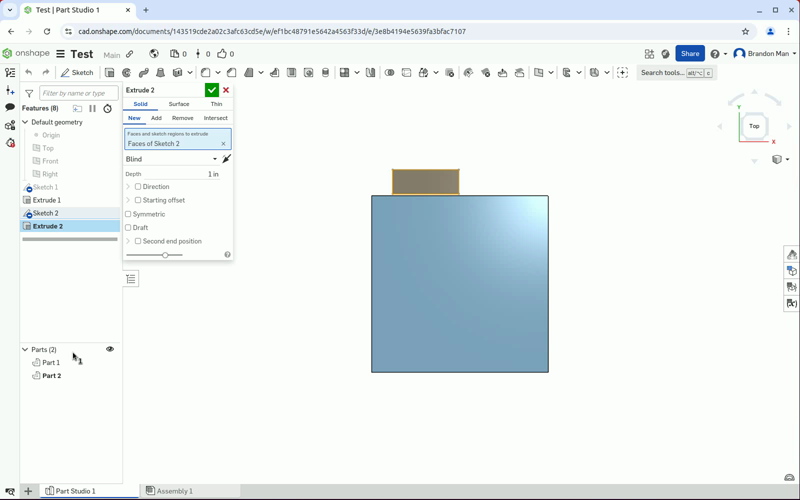
mouse_move(143, 106)
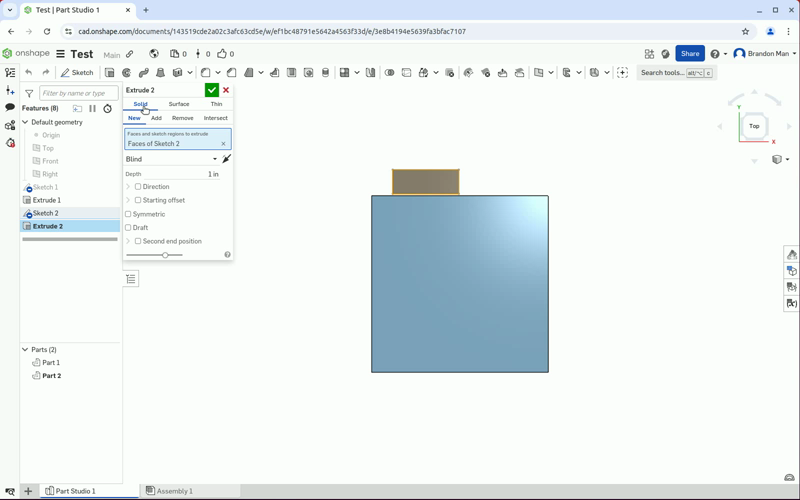
click(143, 106)
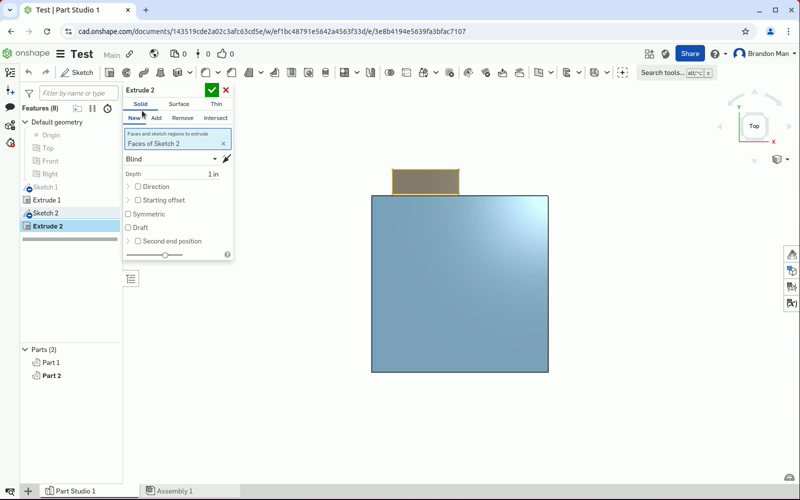
mouse_move(137, 120)
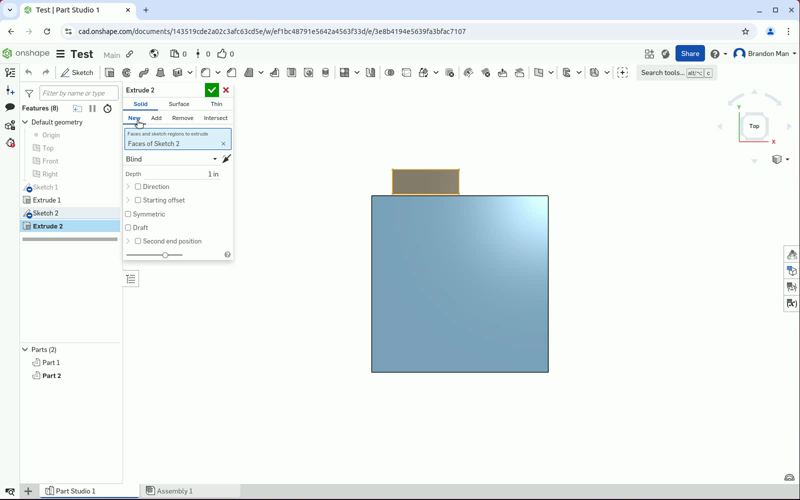
click(137, 120)
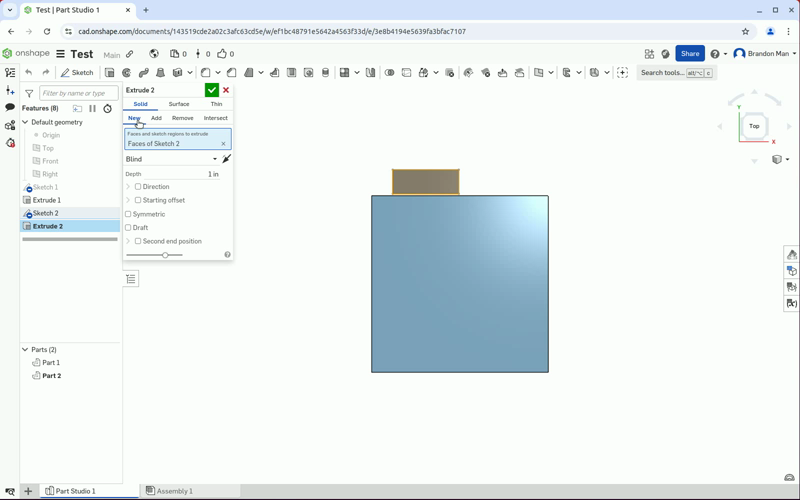
key(tab, 4)
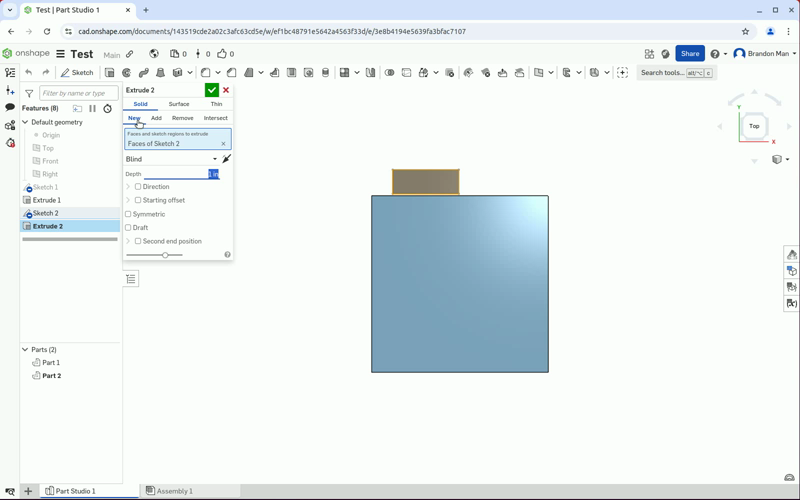
text(-0.241)
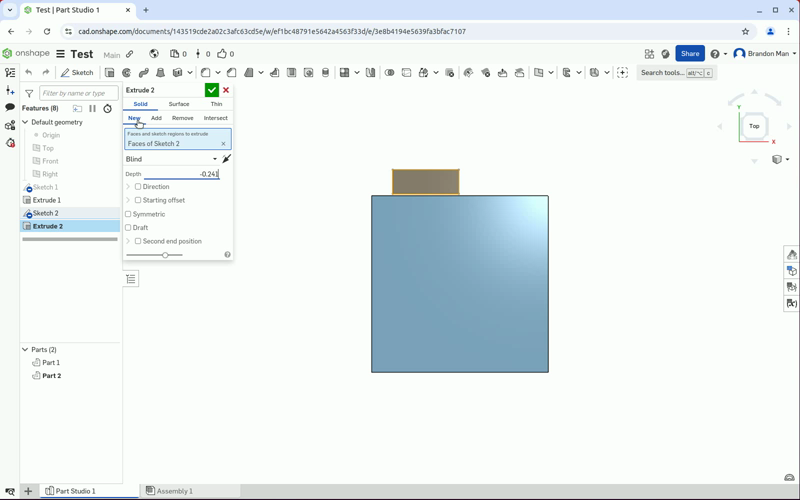
key(enter)
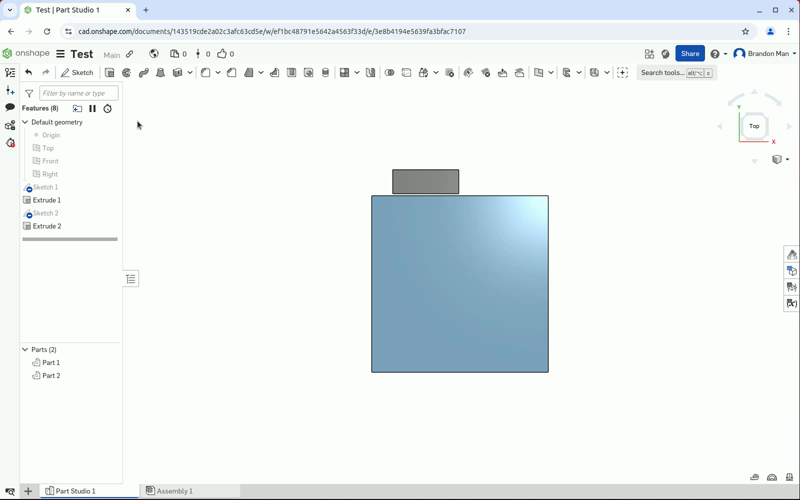
key(shift+h)
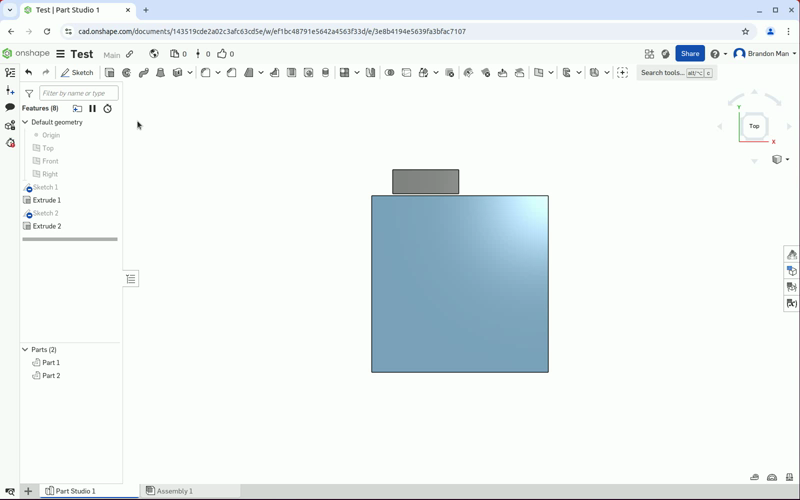
key(shift+h)
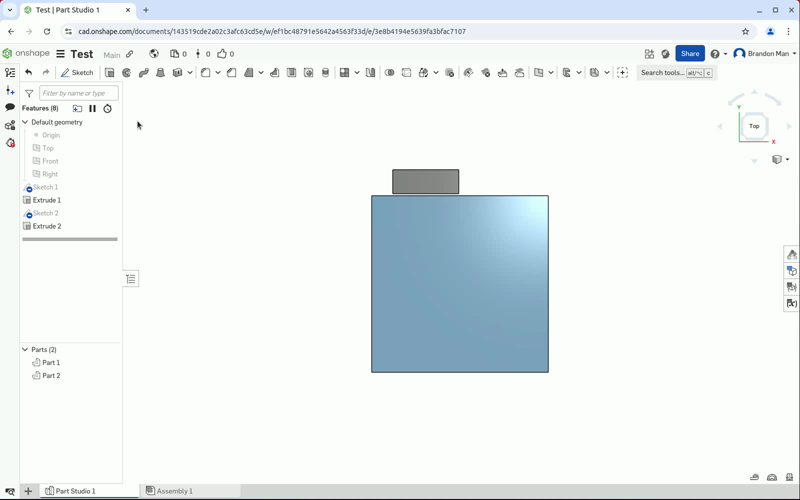
mouse_move(73, 189)
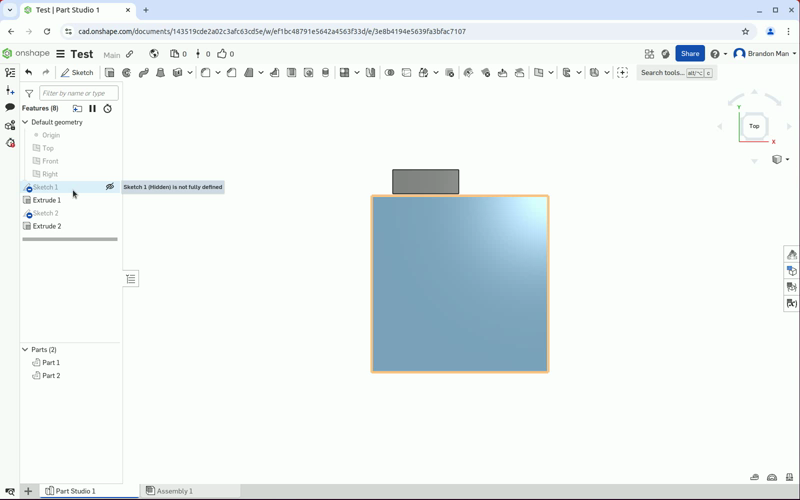
click(73, 189)
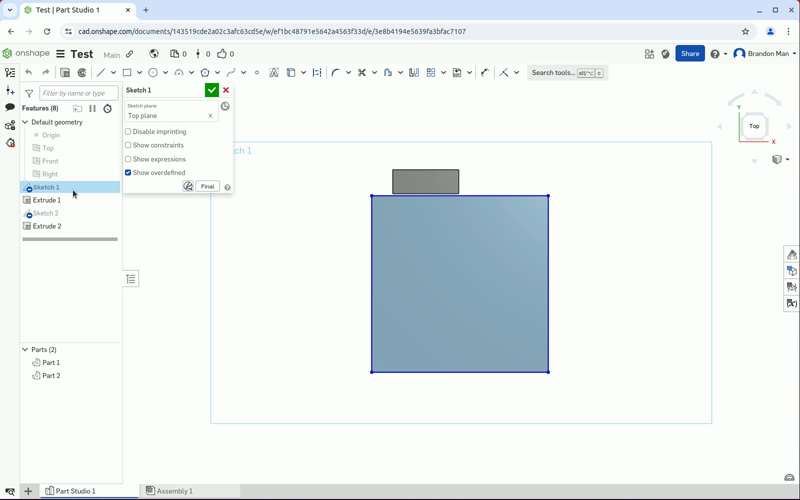
mouse_move(229, 92)
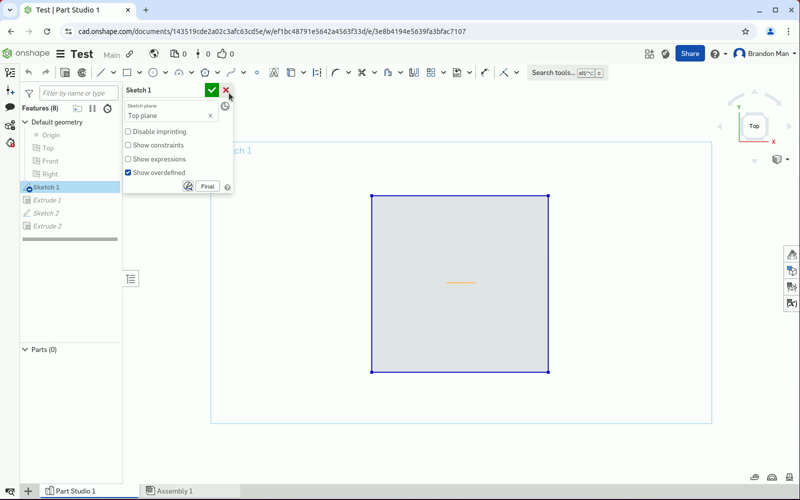
click(229, 92)
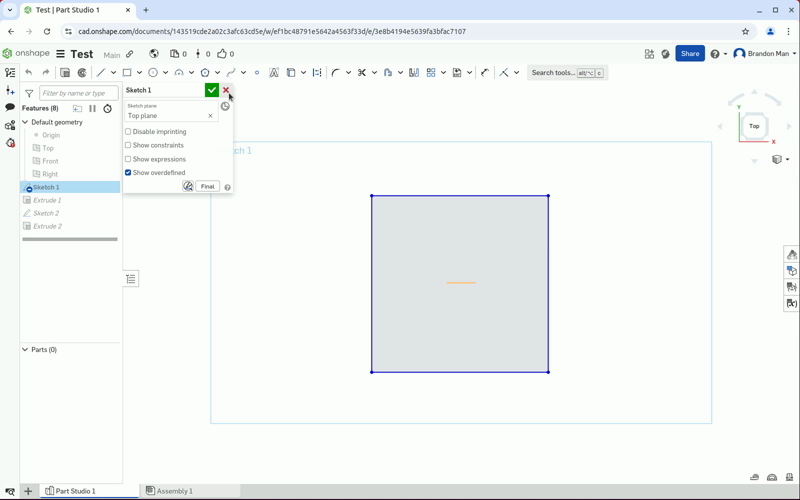
key(shift+s)
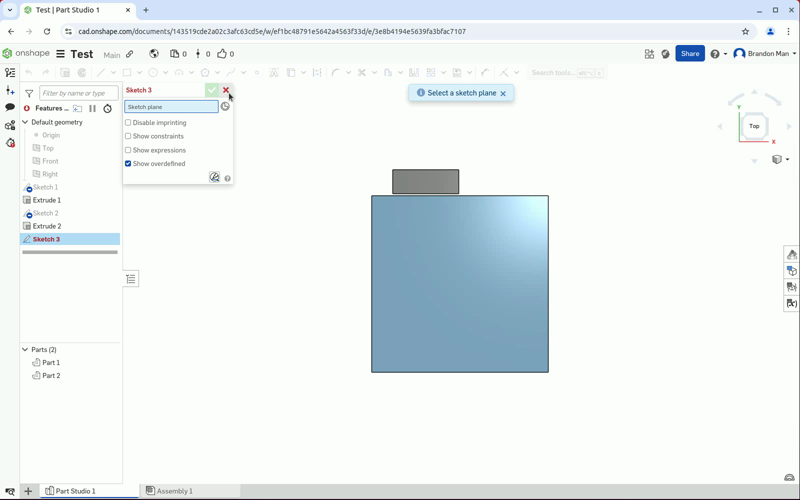
mouse_move(73, 150)
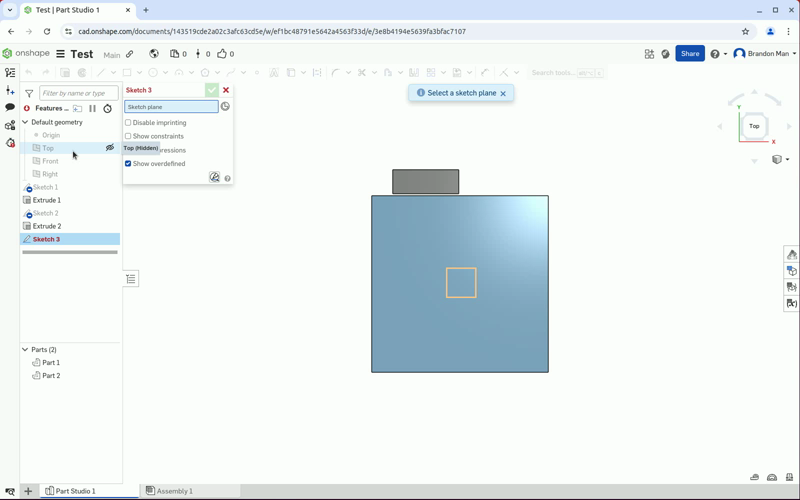
click(73, 150)
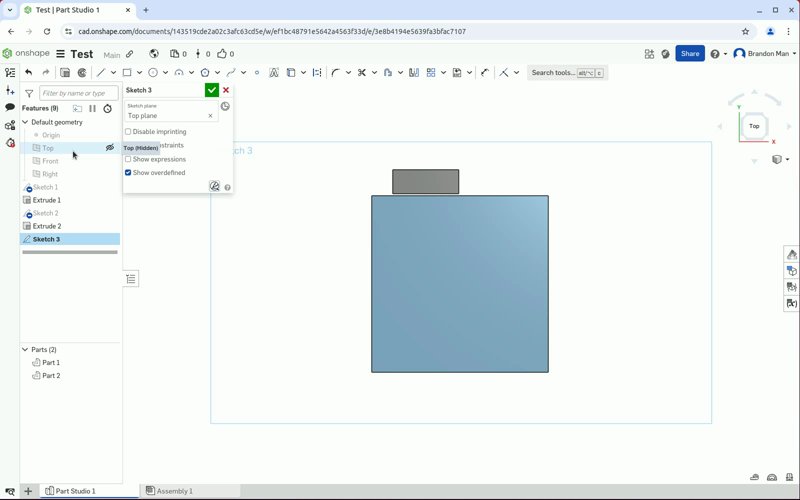
mouse_move(73, 352)
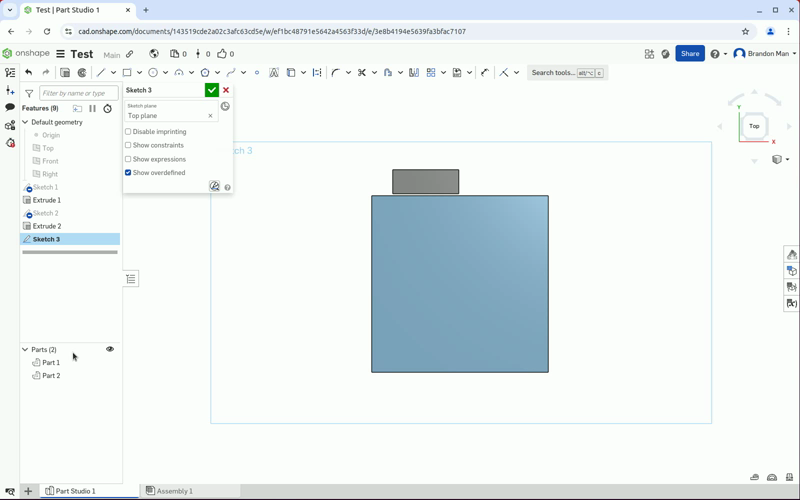
key(y)
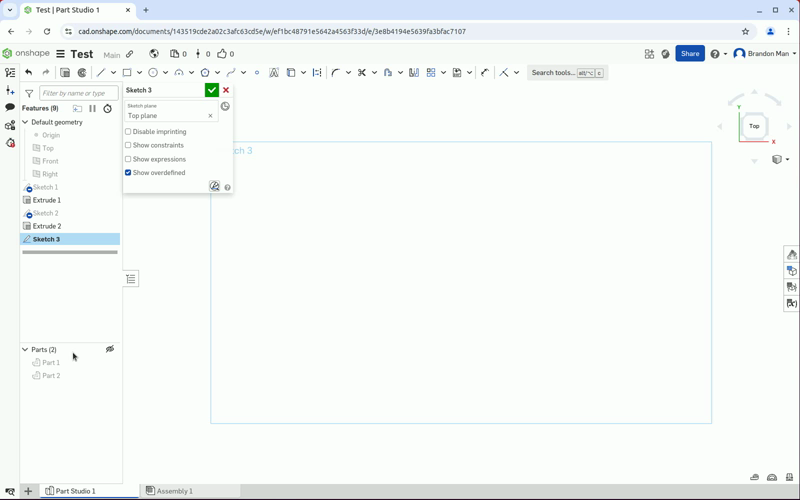
key(l)
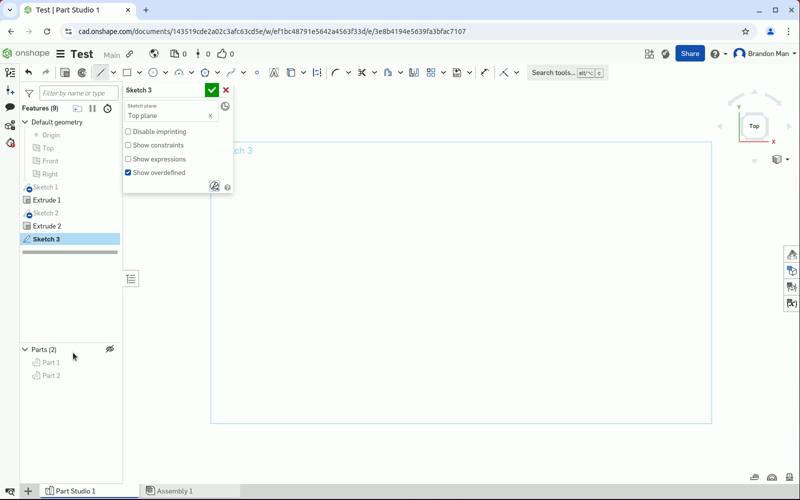
key_down(shift)
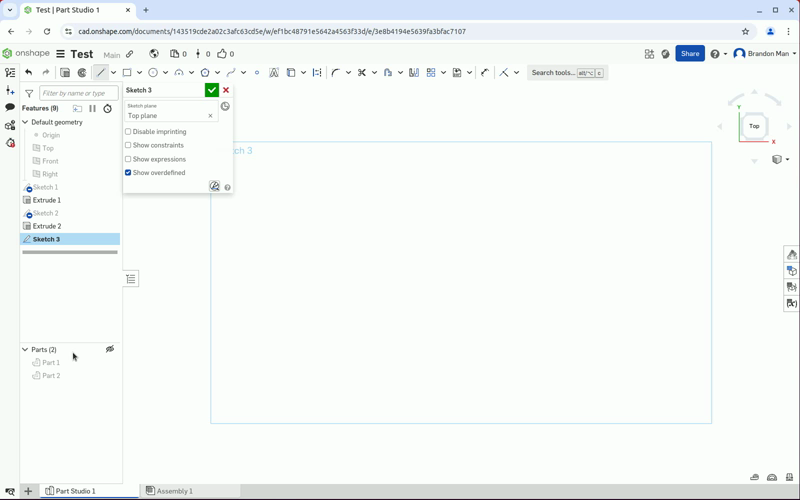
mouse_move(392, 345)
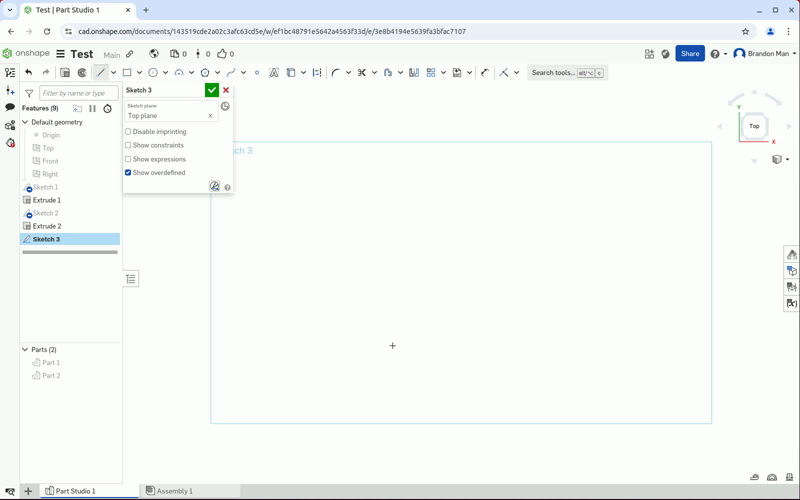
click(392, 345)
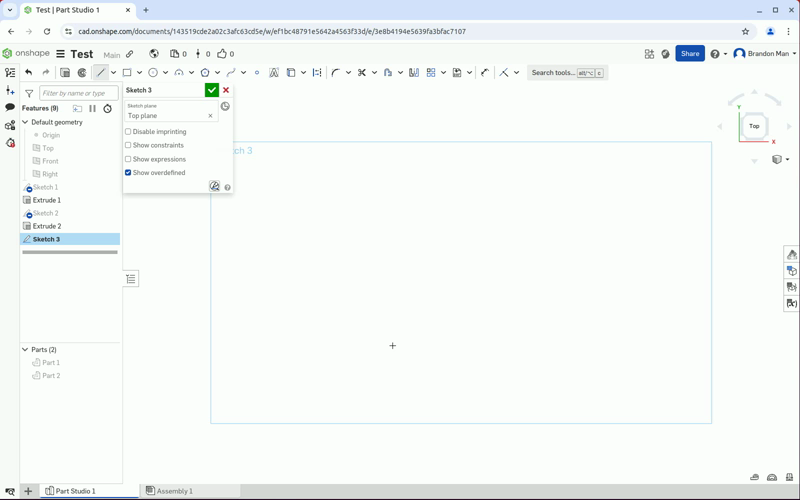
key_up(shift)
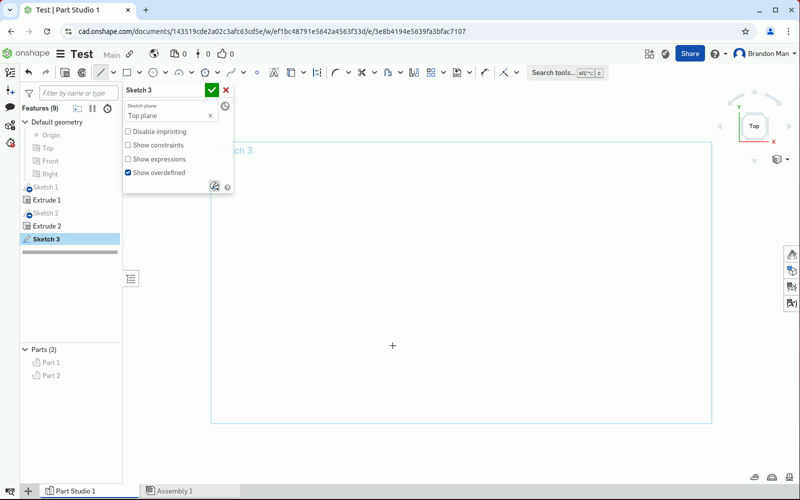
key_down(shift)
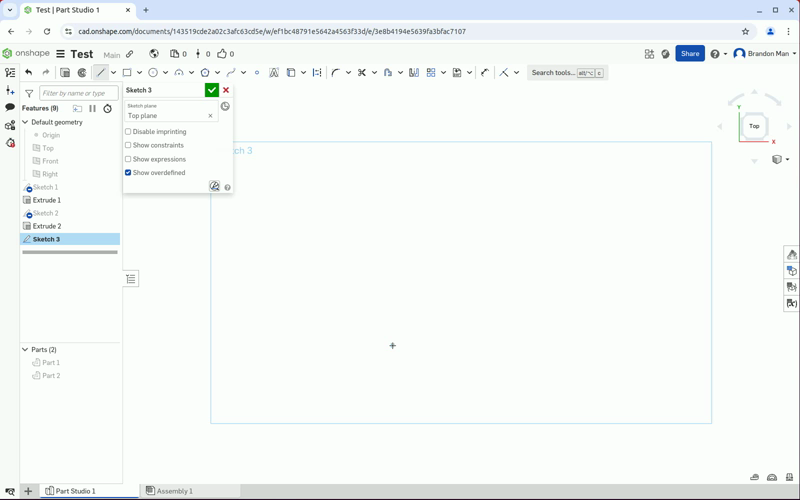
mouse_move(457, 345)
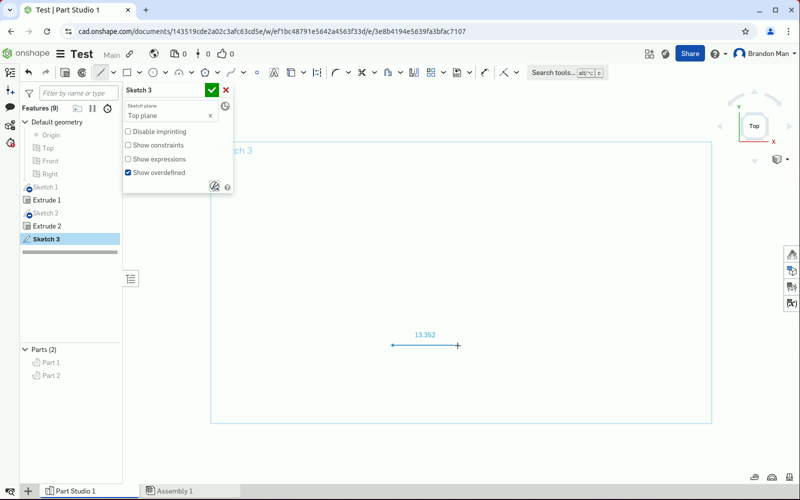
click(457, 345)
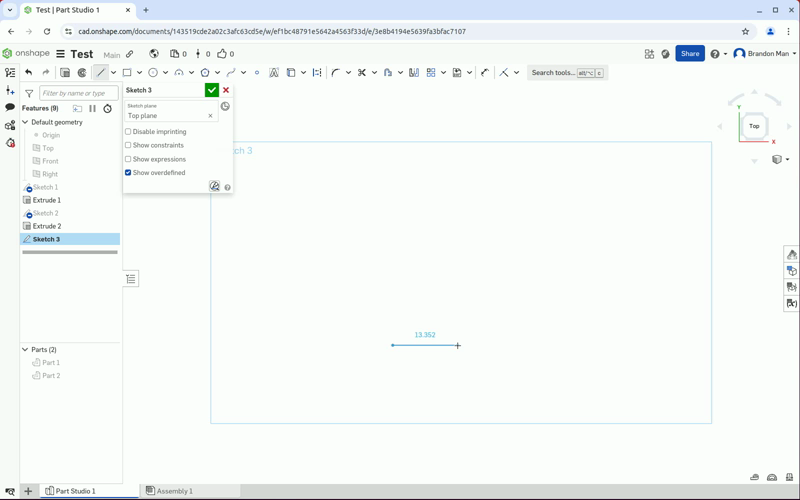
key_up(shift)
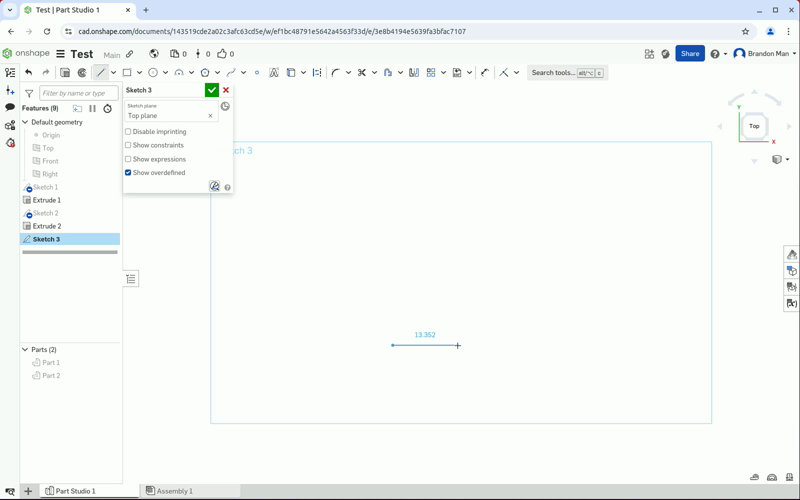
key_down(shift)
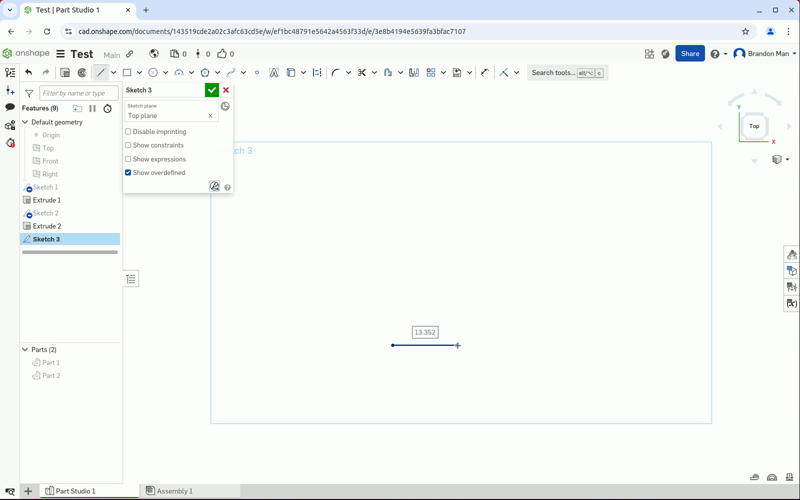
mouse_move(457, 194)
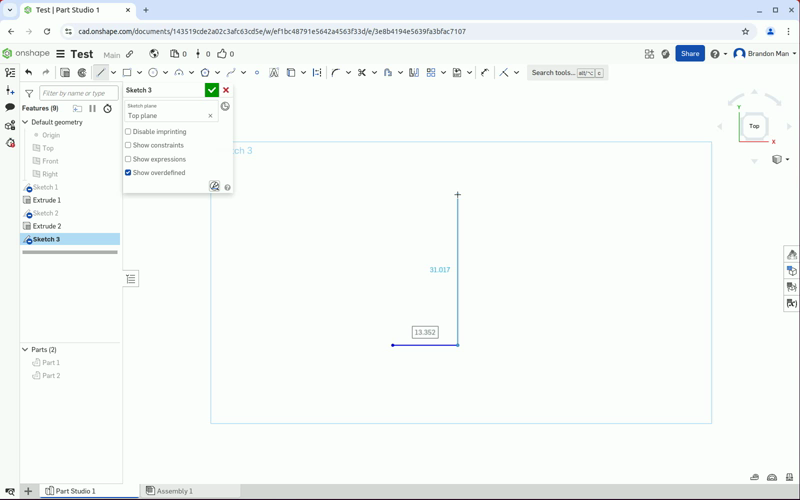
click(457, 194)
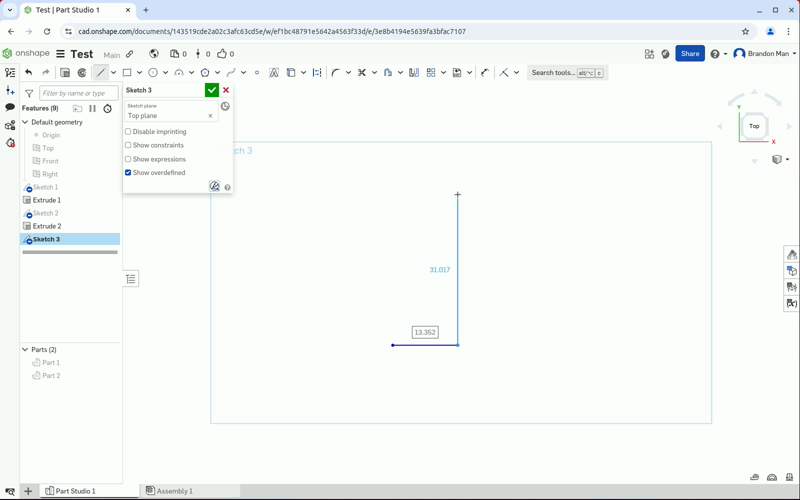
key_up(shift)
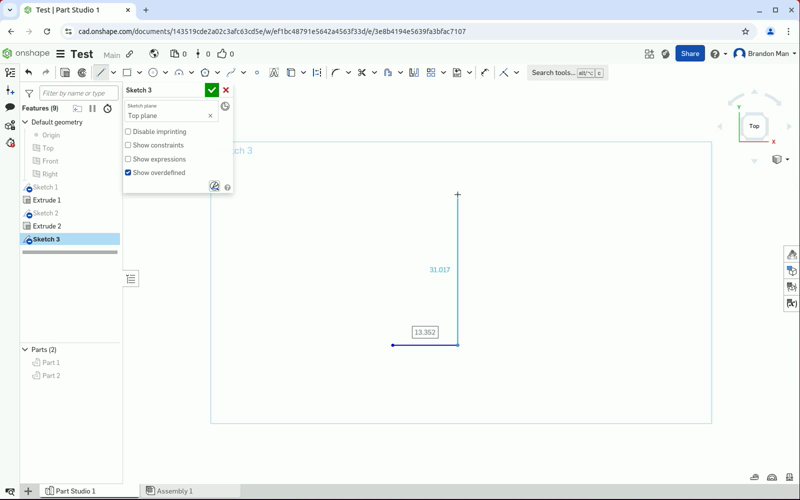
key_down(shift)
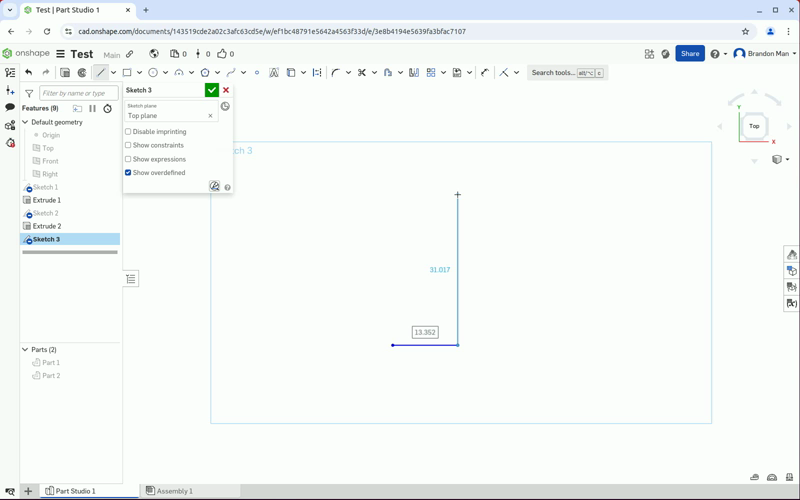
mouse_move(392, 194)
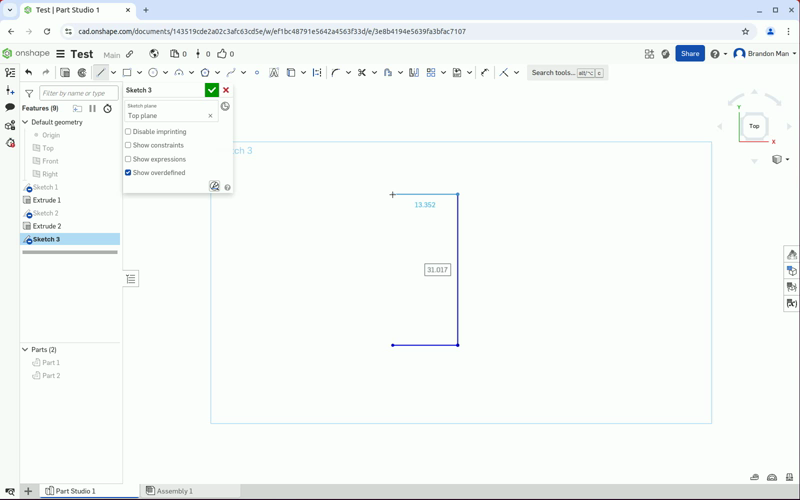
click(392, 194)
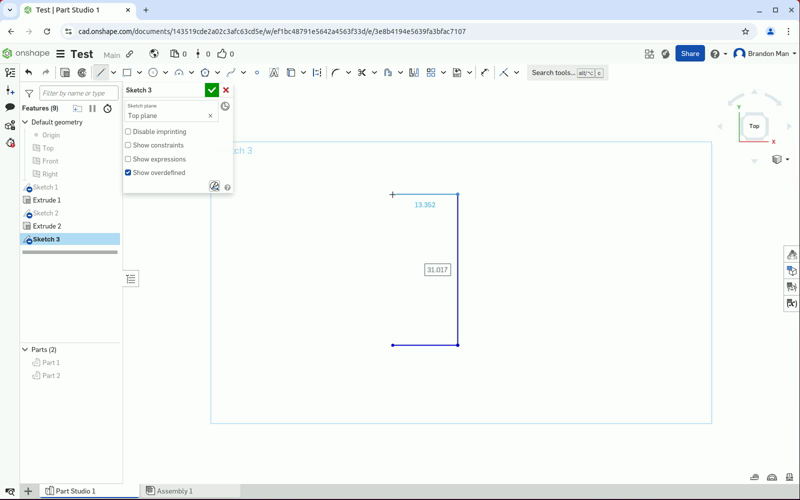
key_up(shift)
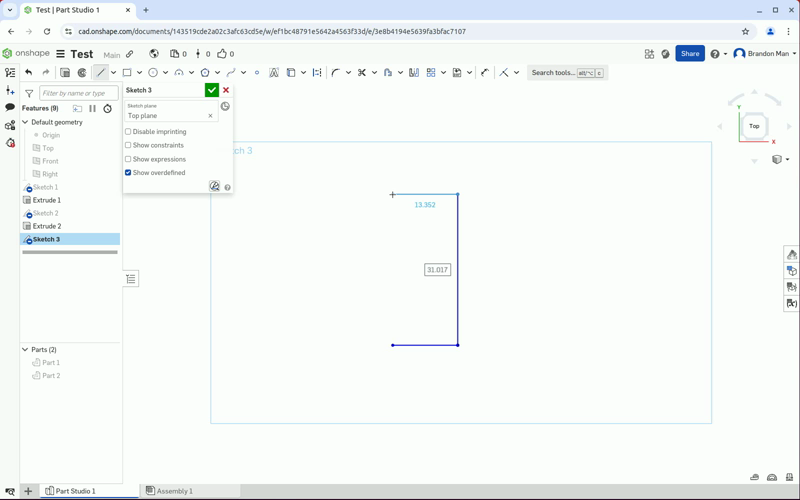
key_down(shift)
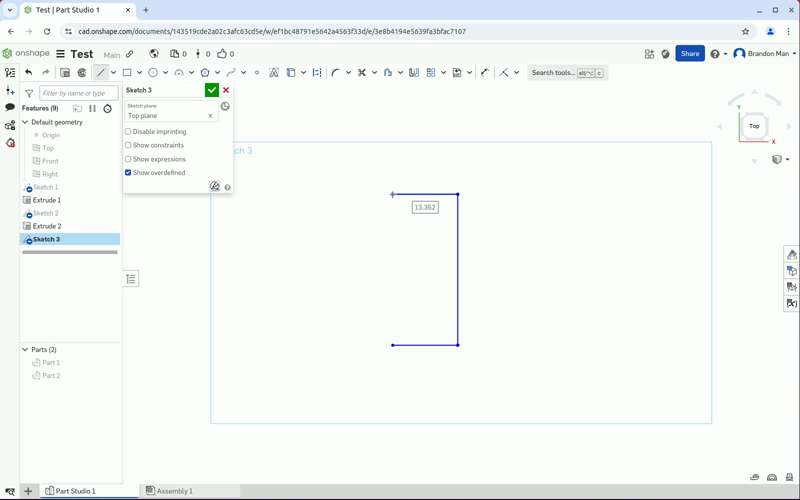
mouse_move(392, 345)
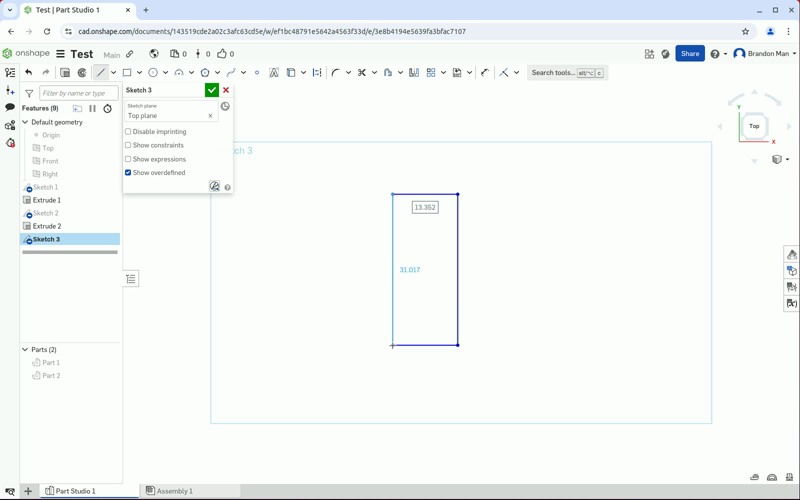
key_up(shift)
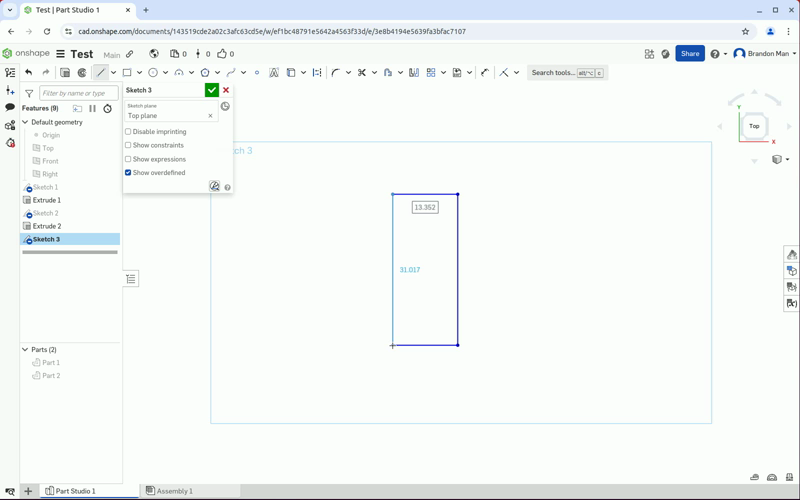
click(392, 345)
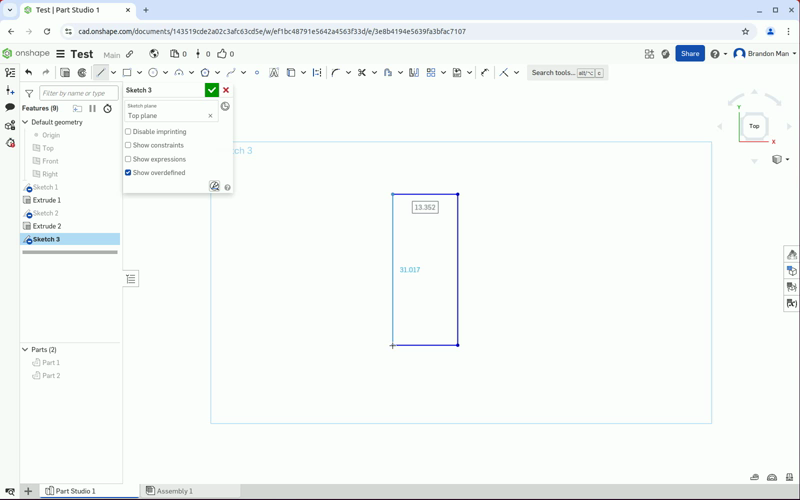
key(esc)
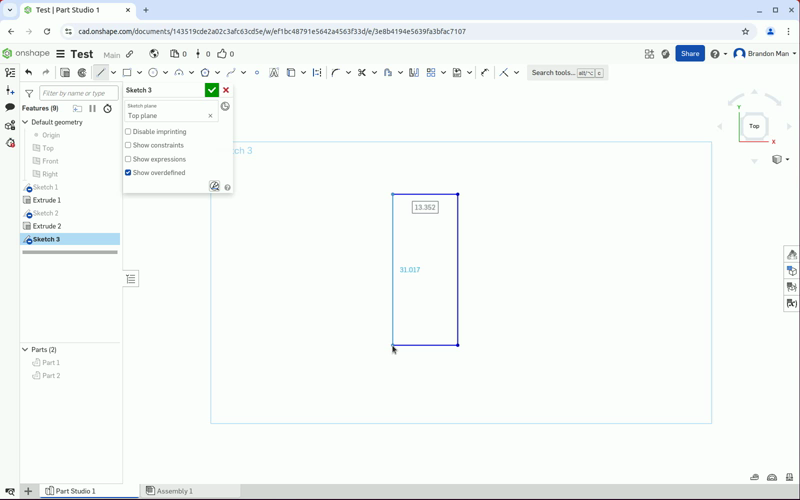
mouse_move(414, 213)
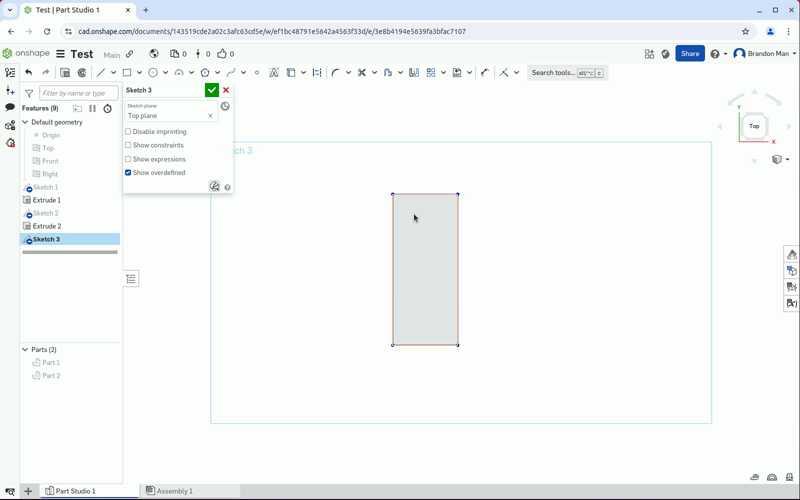
click(414, 213)
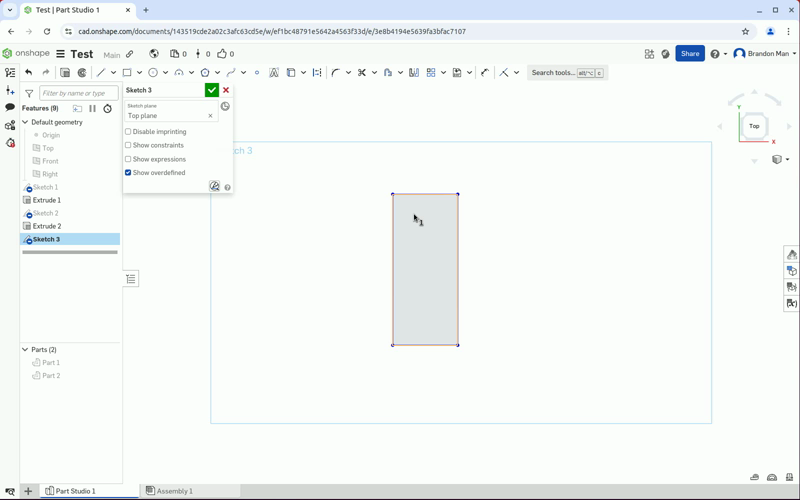
mouse_move(73, 352)
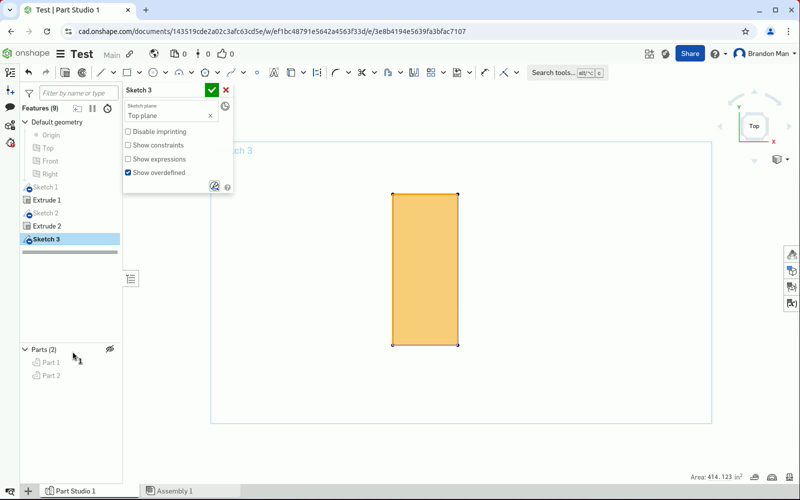
key(shift+y)
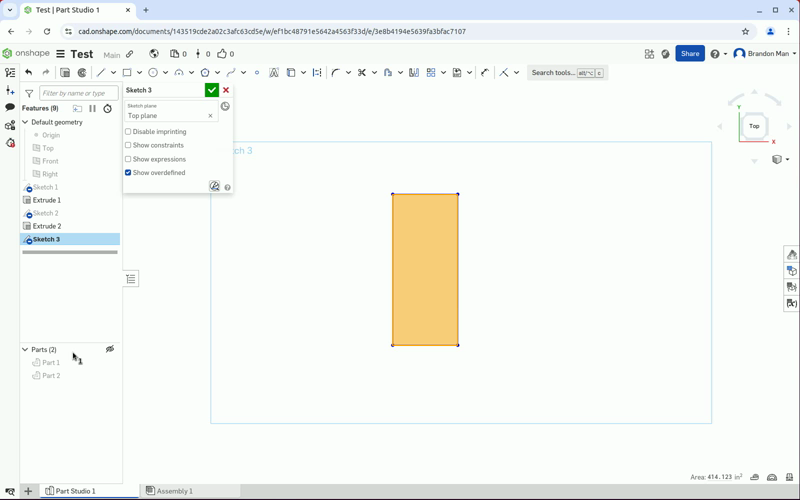
key(shift+e)
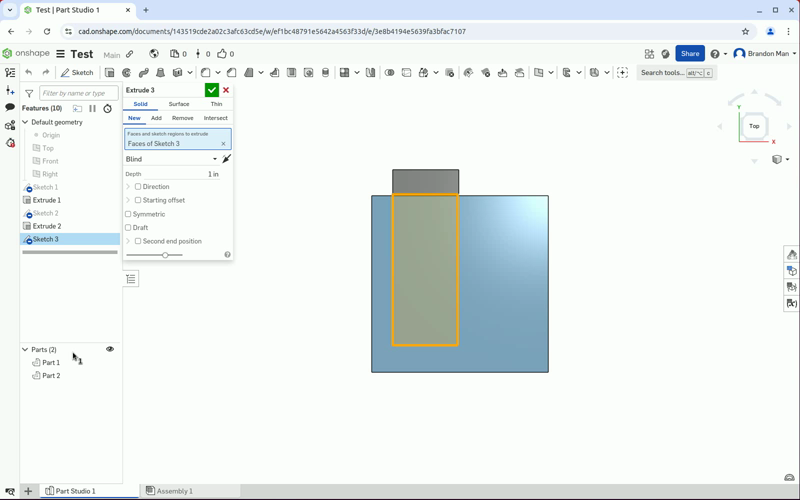
mouse_move(143, 106)
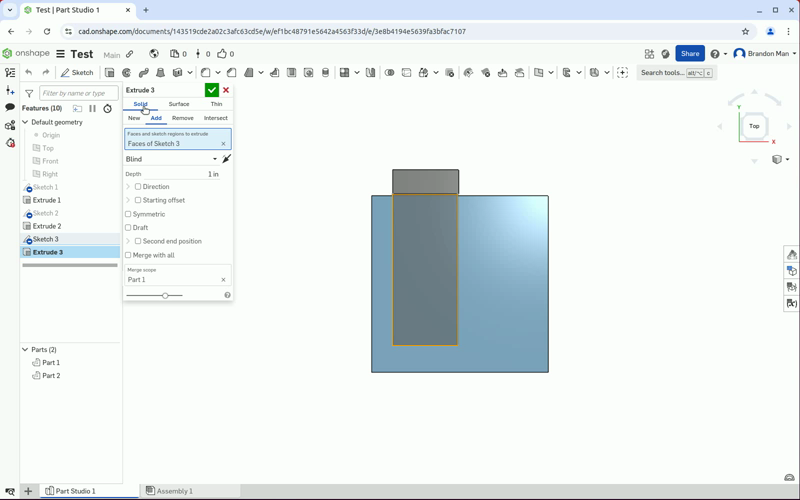
click(143, 106)
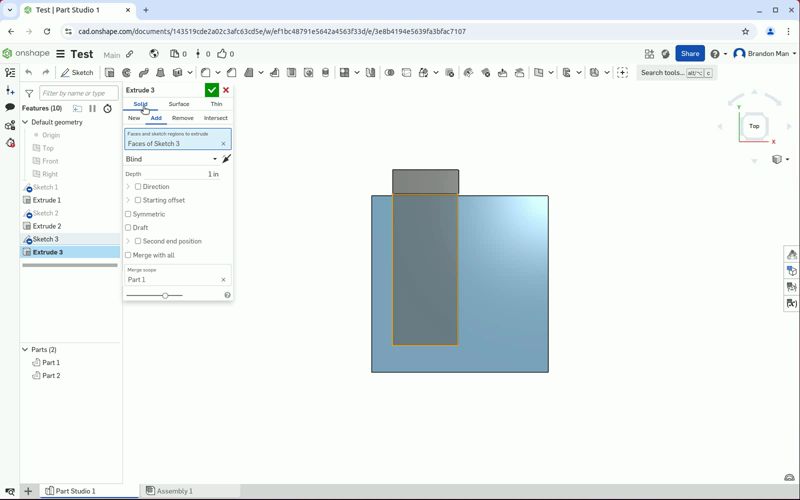
mouse_move(137, 120)
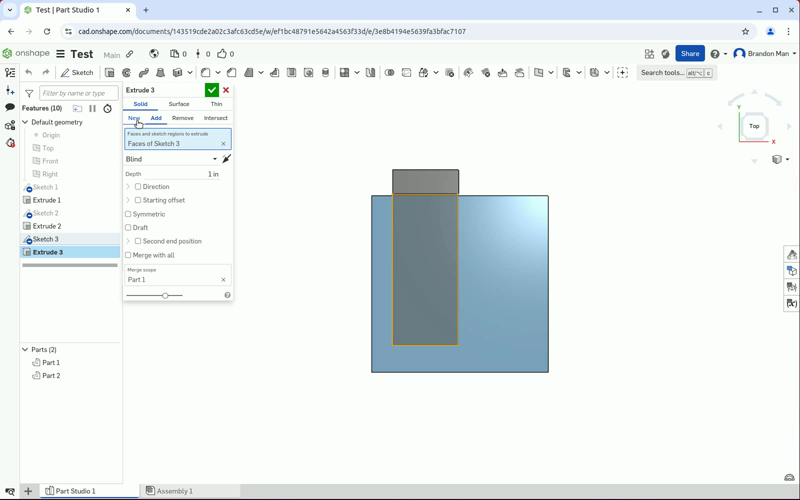
click(137, 120)
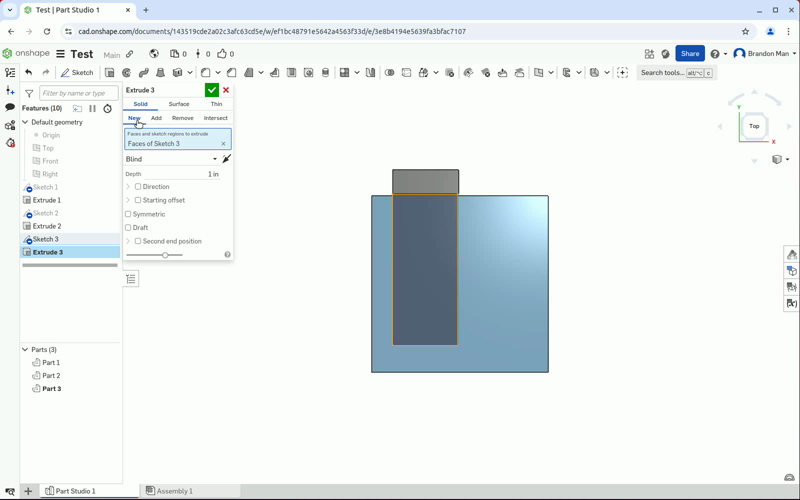
key(tab, 4)
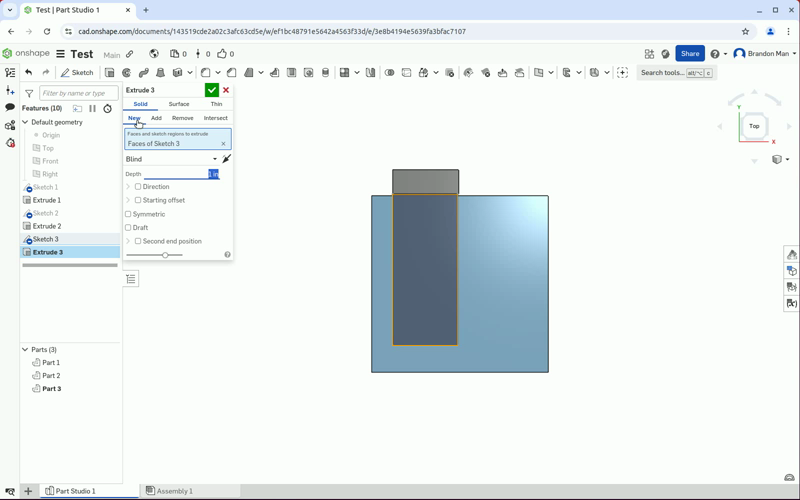
text(-0.241)
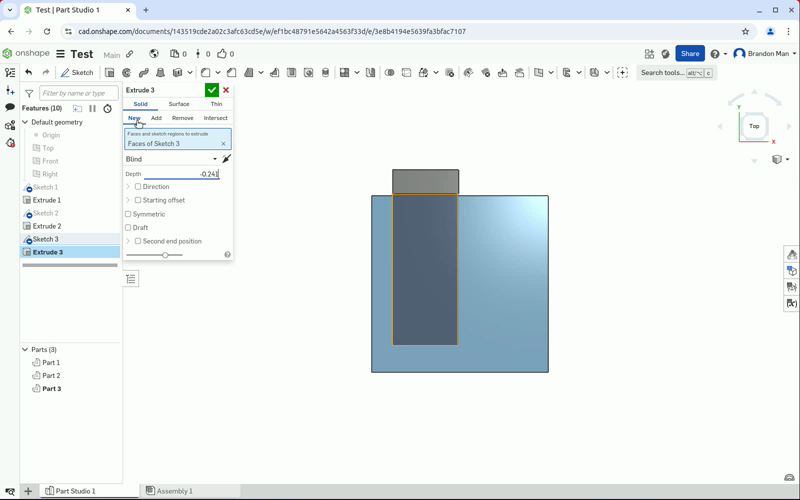
key(enter)
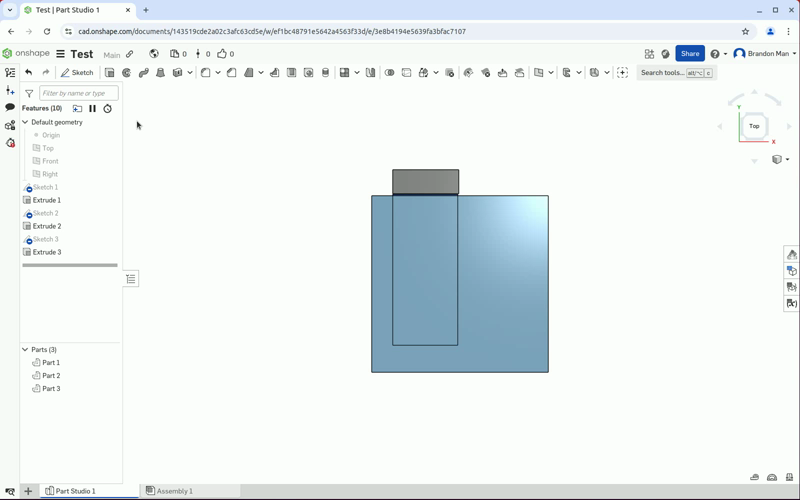
key(shift+h)
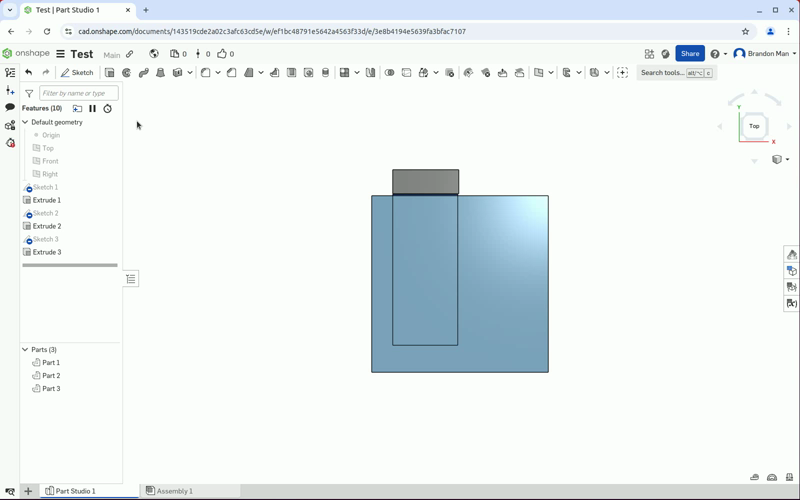
key(shift+h)
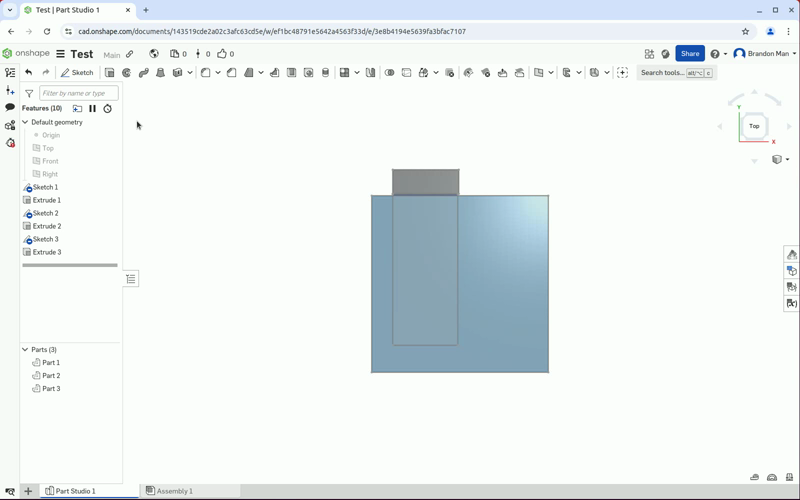
key(shift+7)
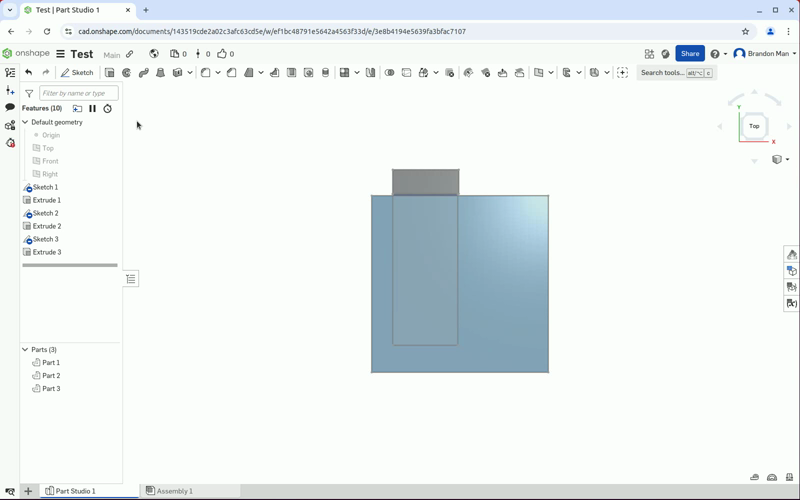
key(up, 3)
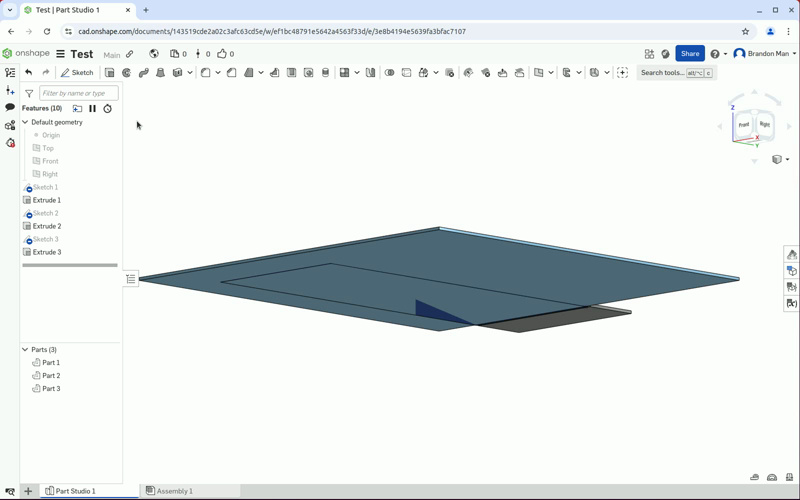
key(left, 3)
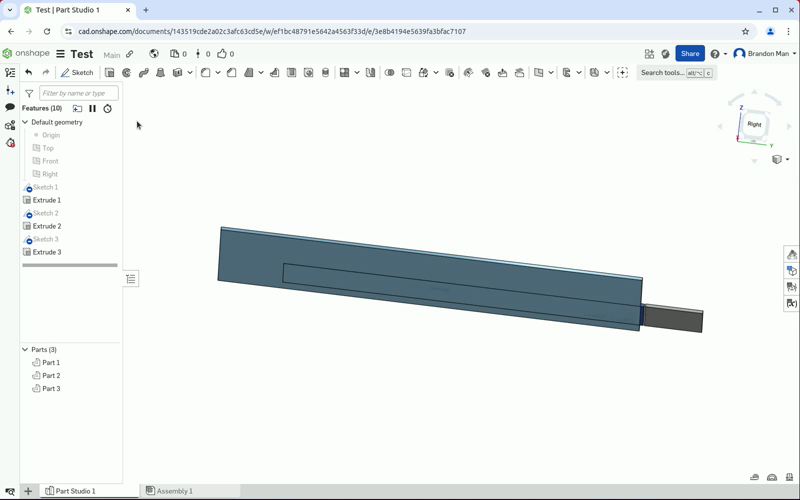
key(right, 3)
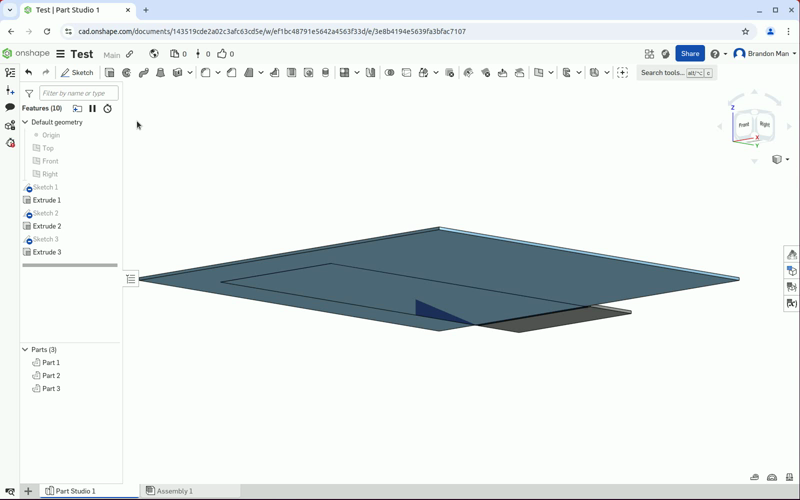
key(down, 3)
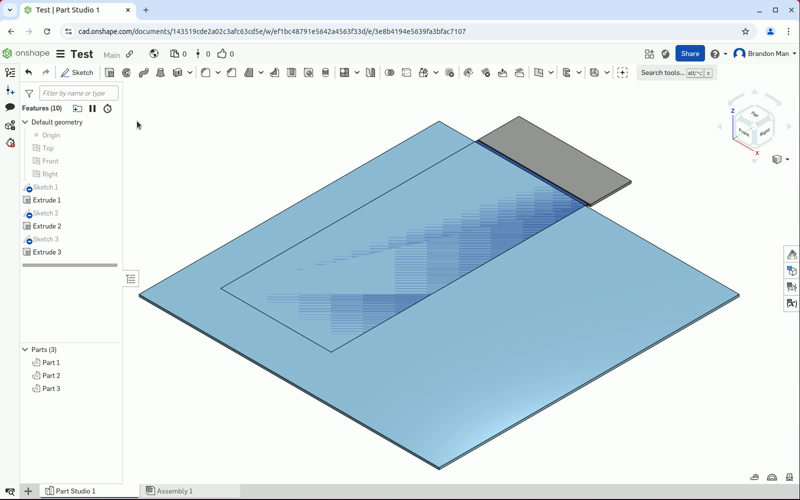
mouse_move(73, 189)
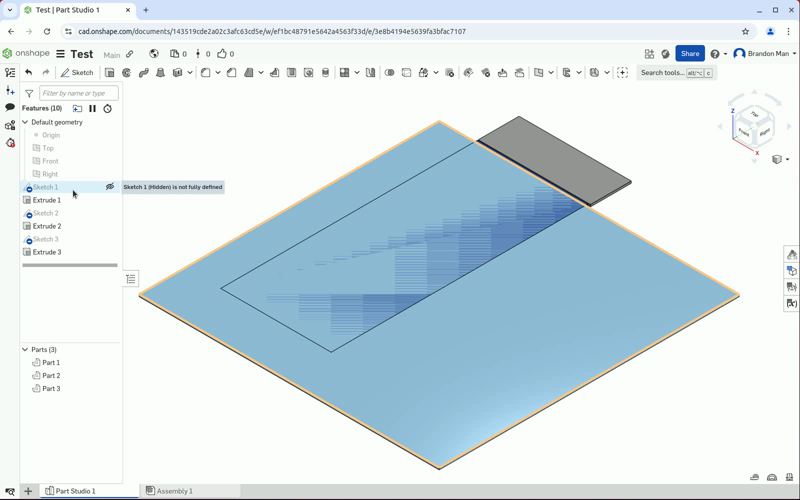
click(73, 189)